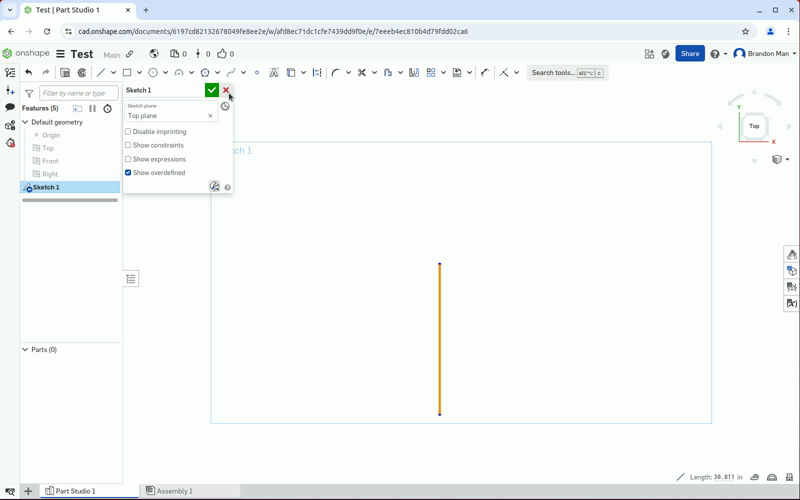
key(shift+h)
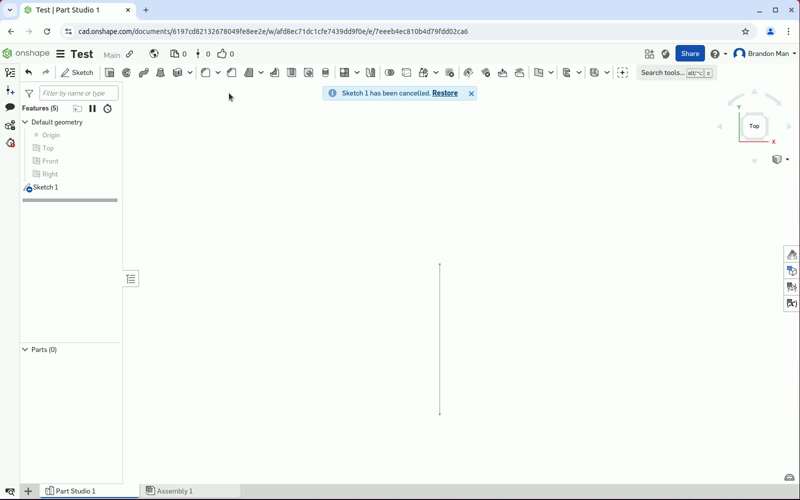
key(shift+s)
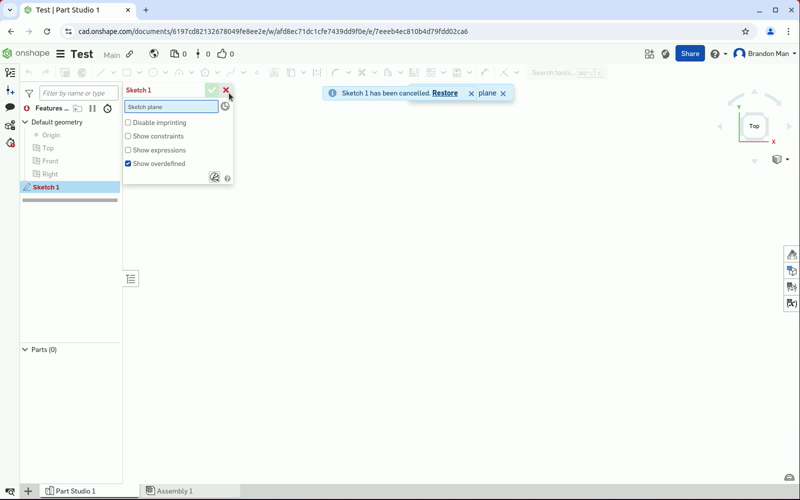
mouse_move(73, 150)
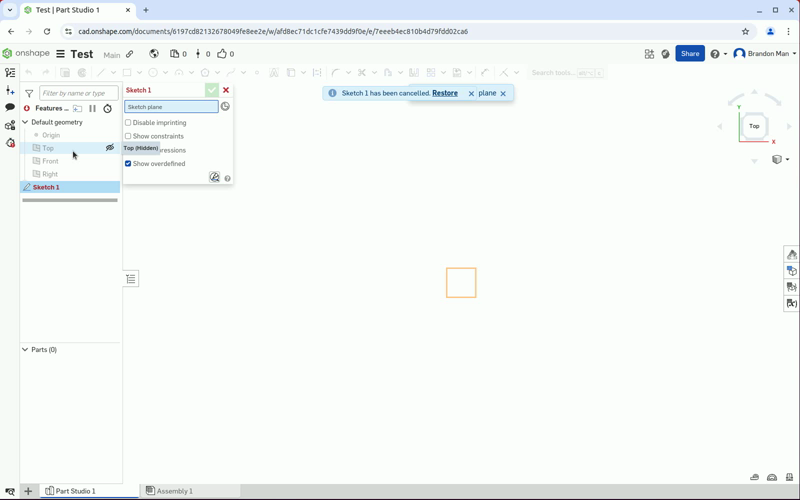
click(73, 150)
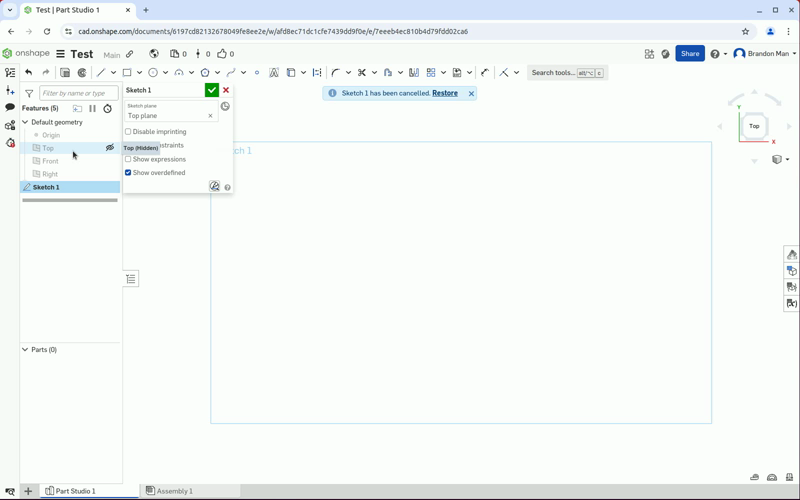
mouse_move(73, 352)
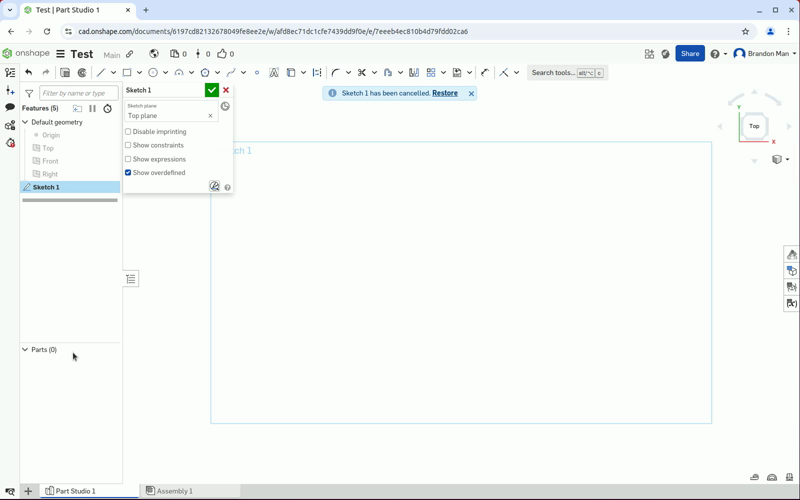
key(y)
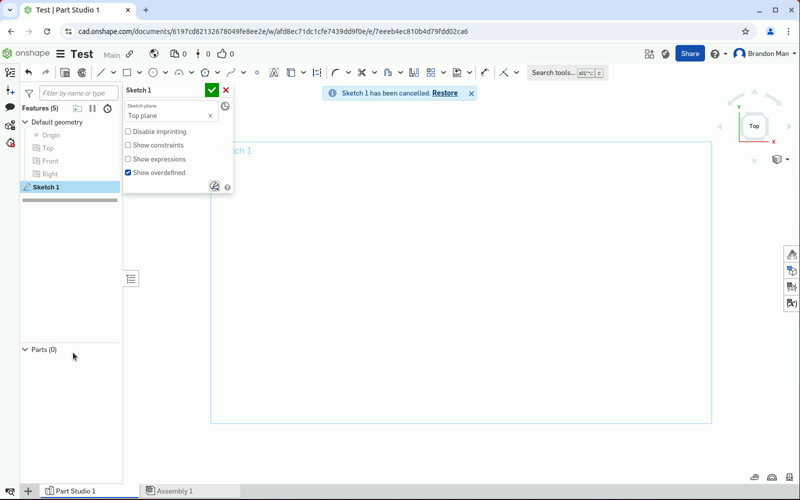
key(a)
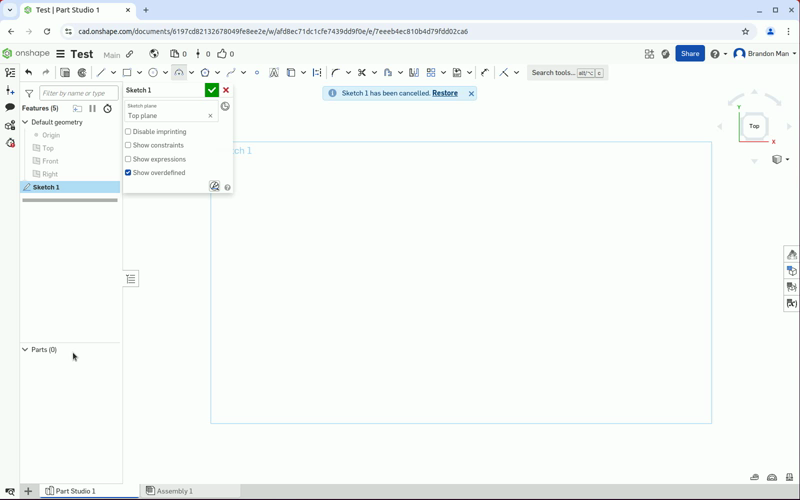
key_down(shift)
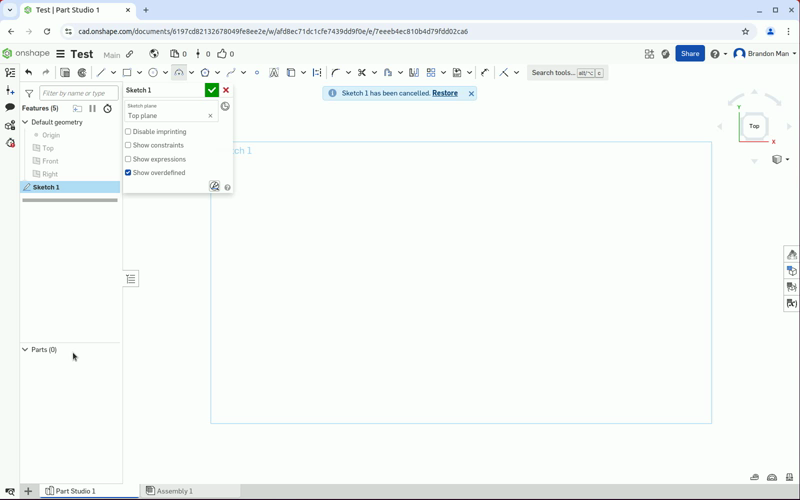
mouse_move(363, 365)
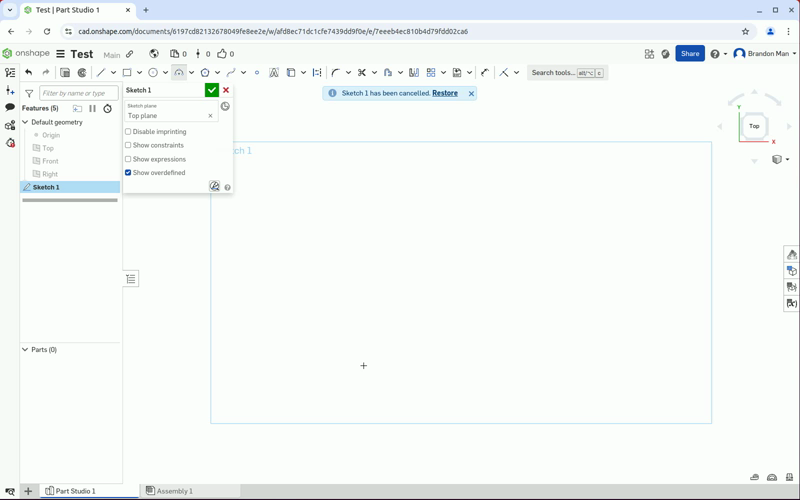
click(363, 365)
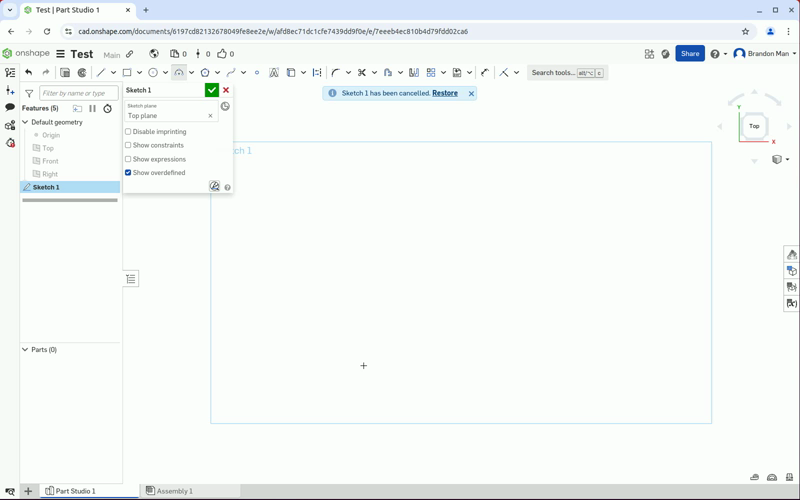
key_up(shift)
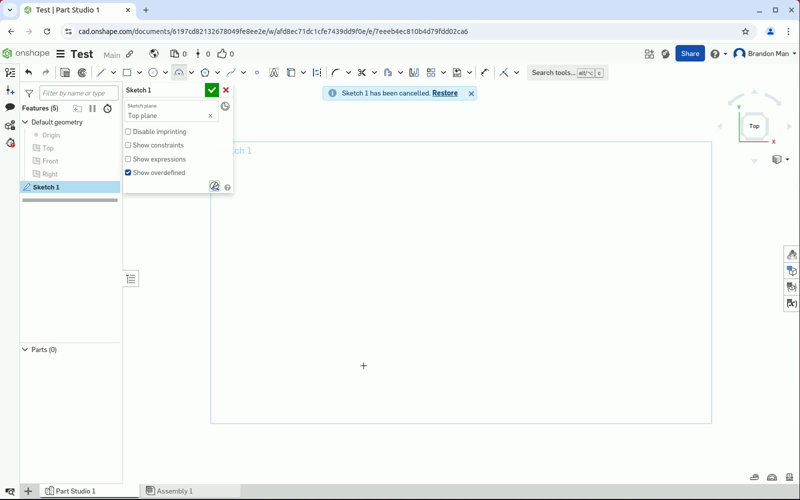
key_down(shift)
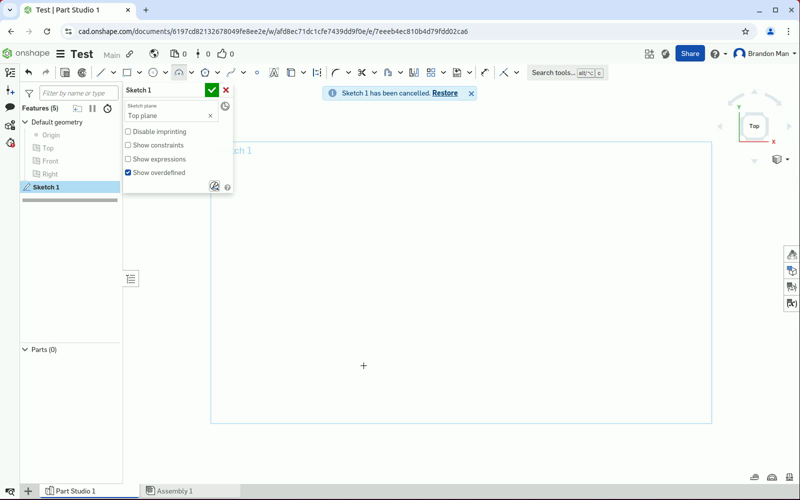
mouse_move(377, 379)
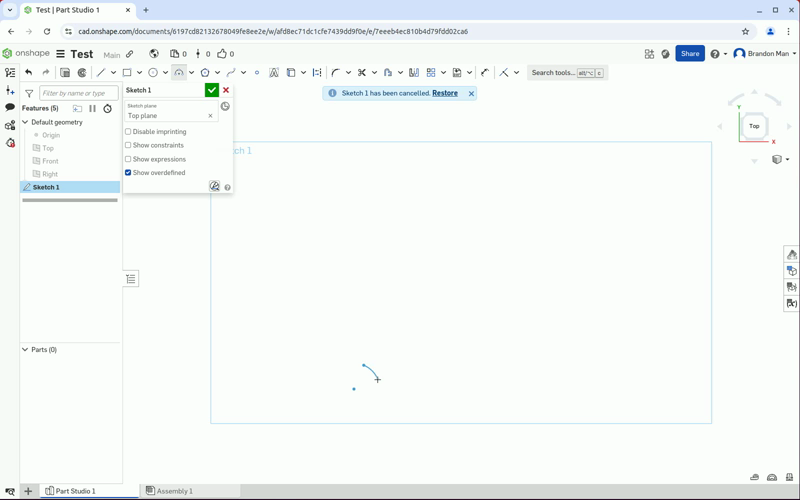
click(377, 379)
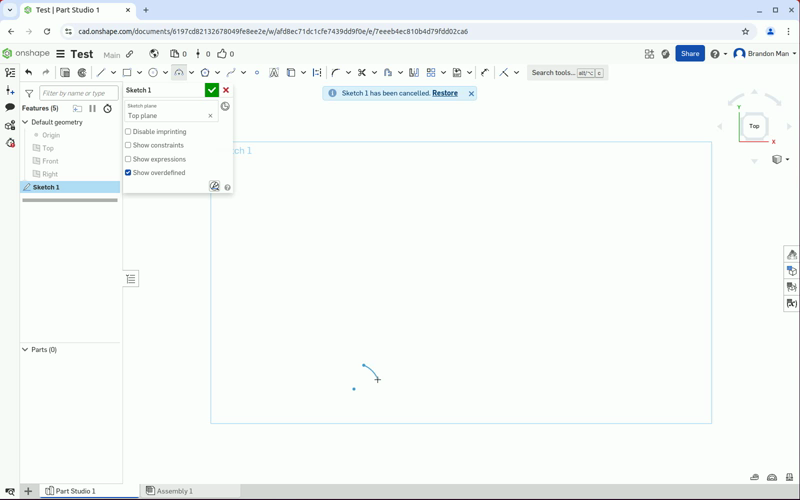
mouse_move(367, 375)
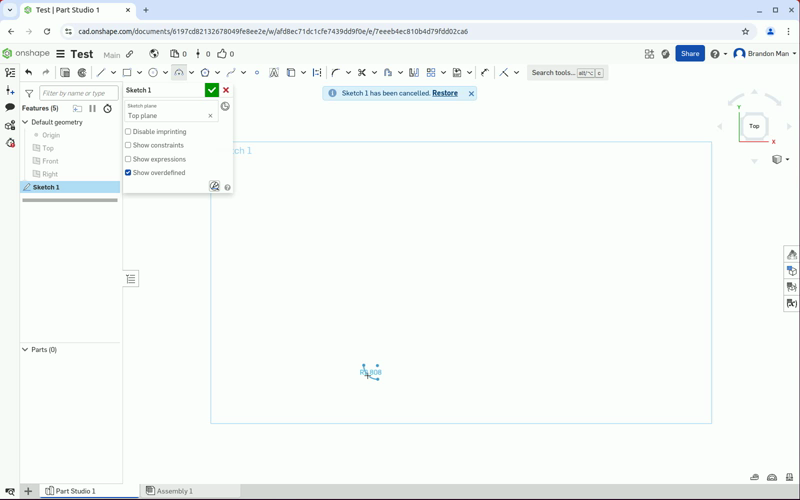
click(367, 375)
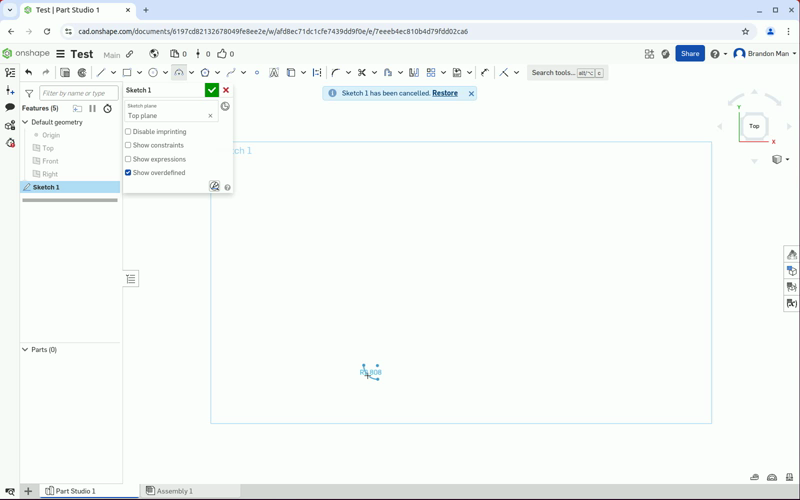
key_up(shift)
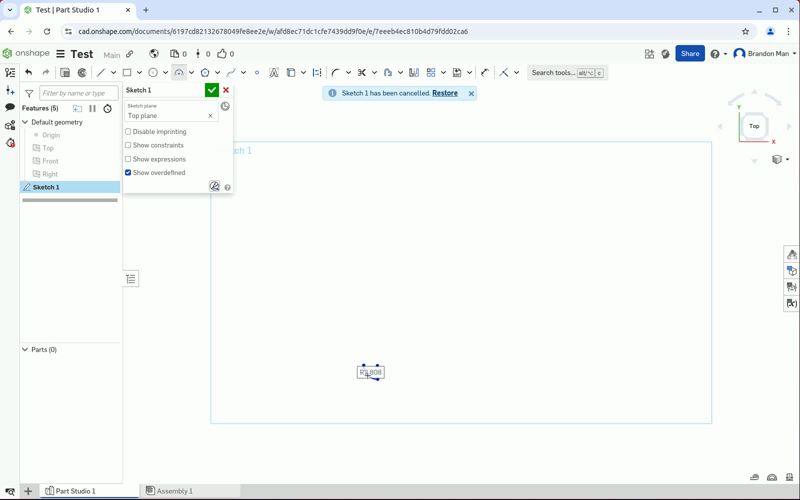
key(esc)
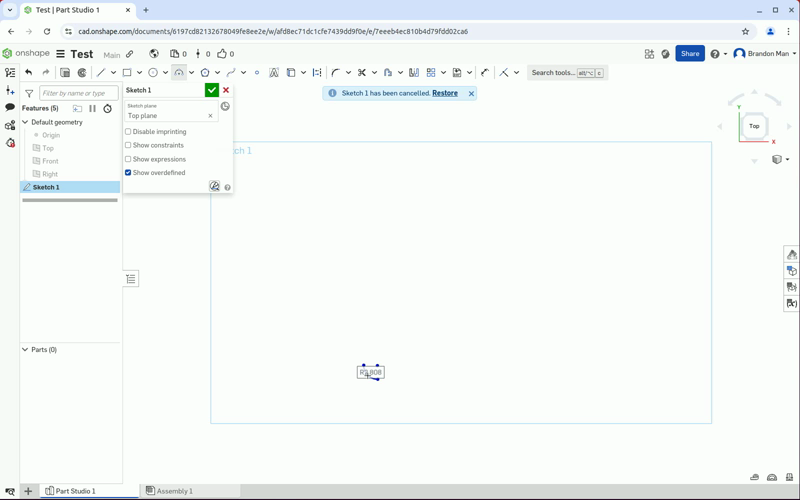
key(l)
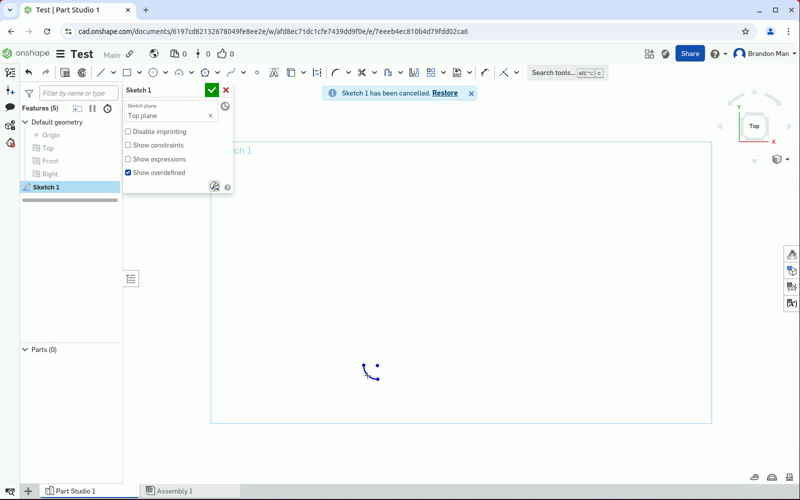
mouse_move(377, 379)
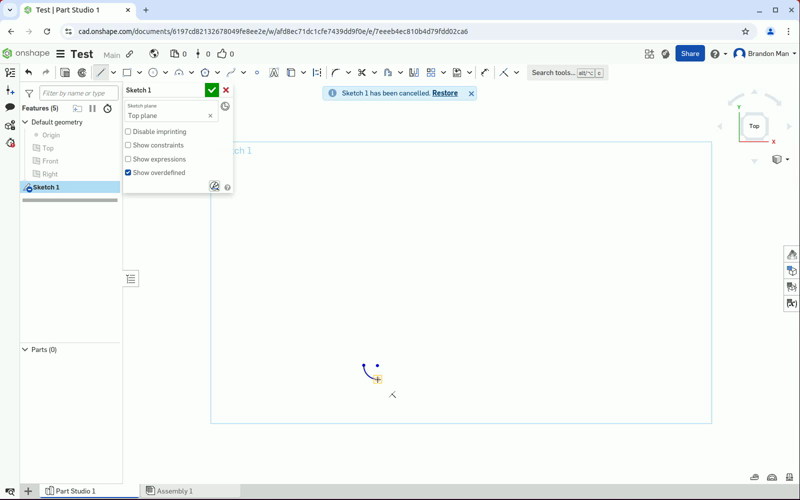
click(377, 379)
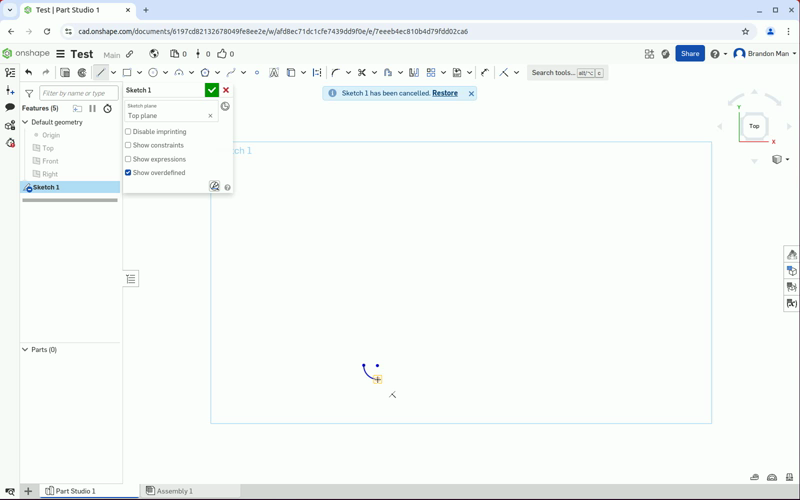
key_down(shift)
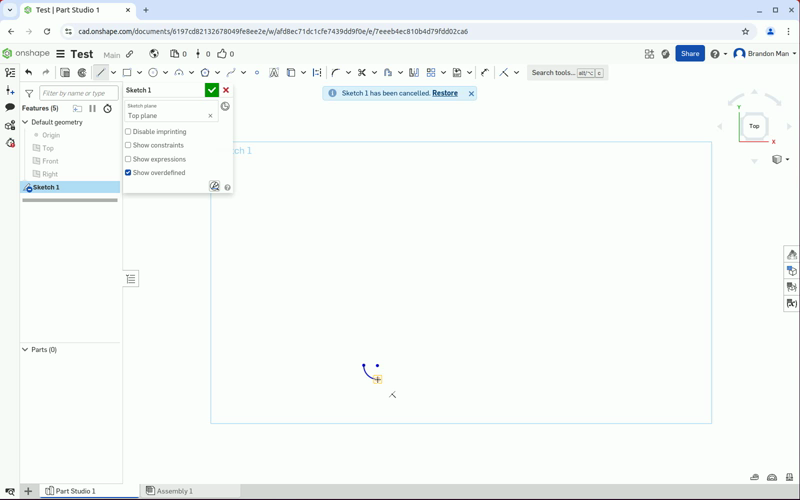
mouse_move(543, 379)
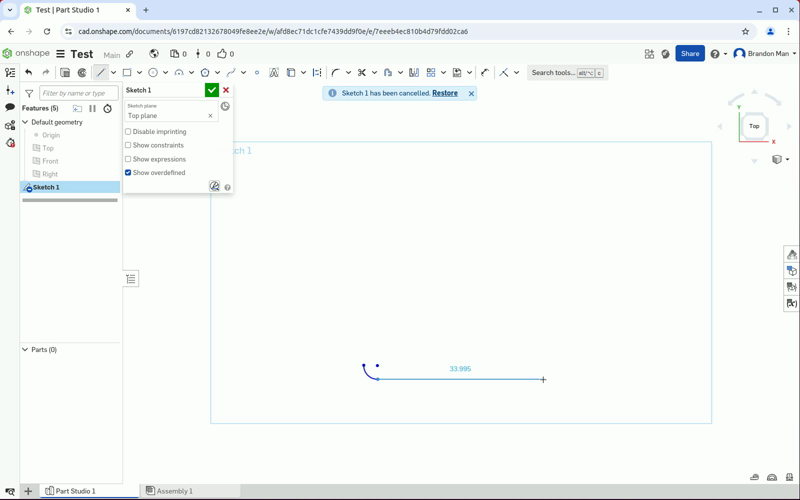
click(543, 379)
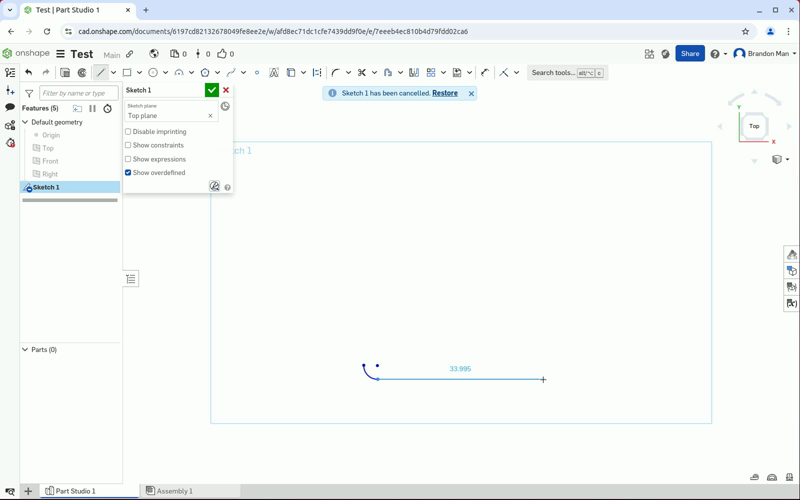
key_up(shift)
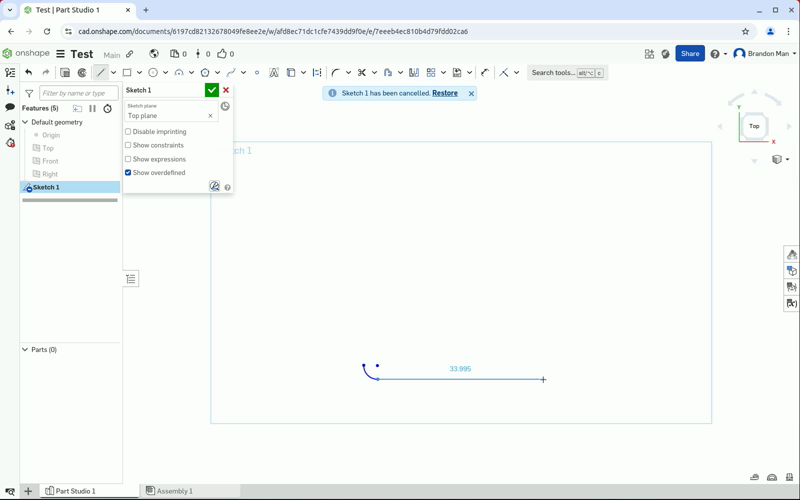
key(esc)
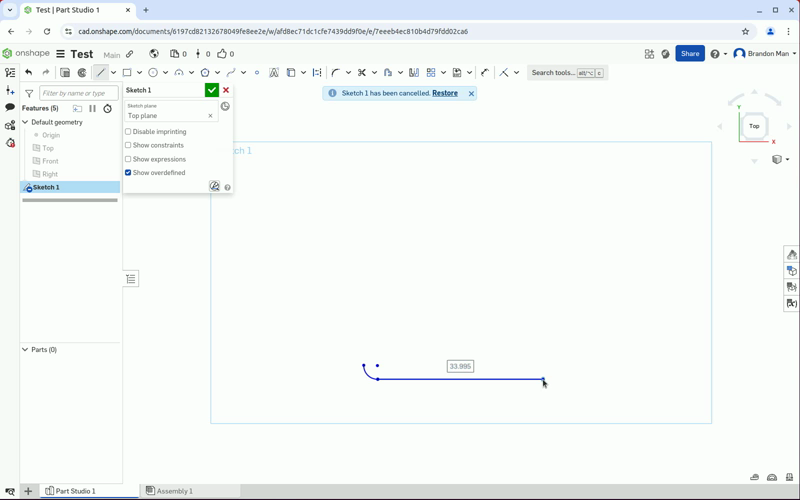
key(a)
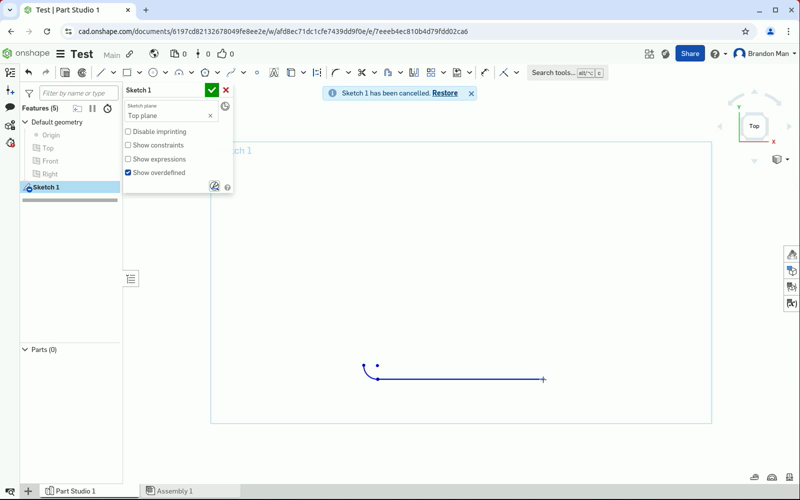
mouse_move(543, 379)
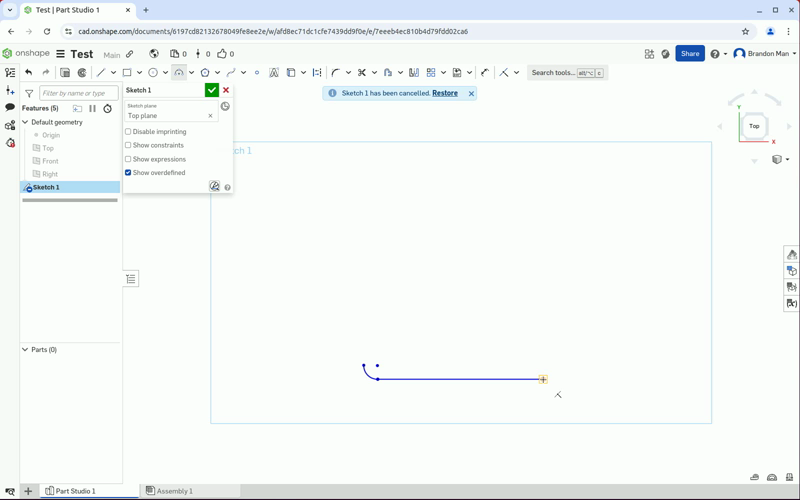
click(543, 379)
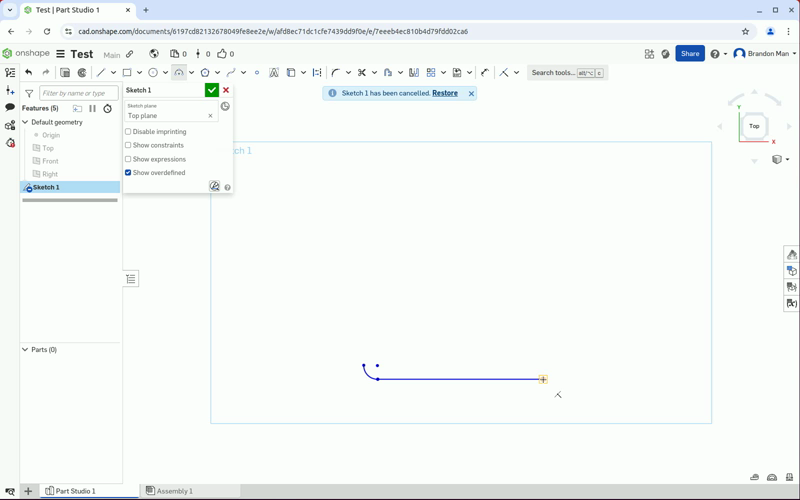
key_down(shift)
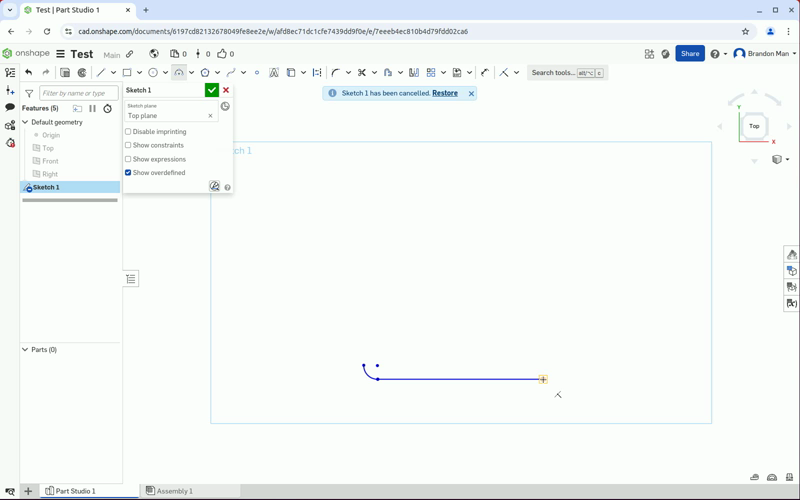
mouse_move(557, 365)
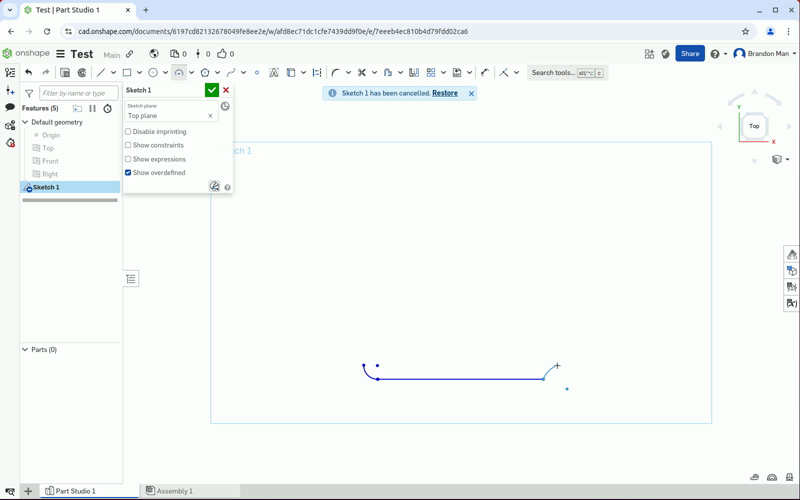
click(557, 365)
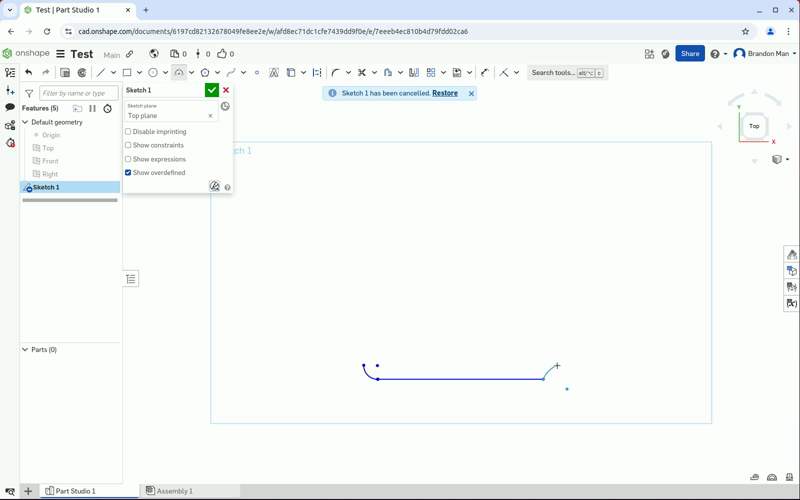
mouse_move(553, 375)
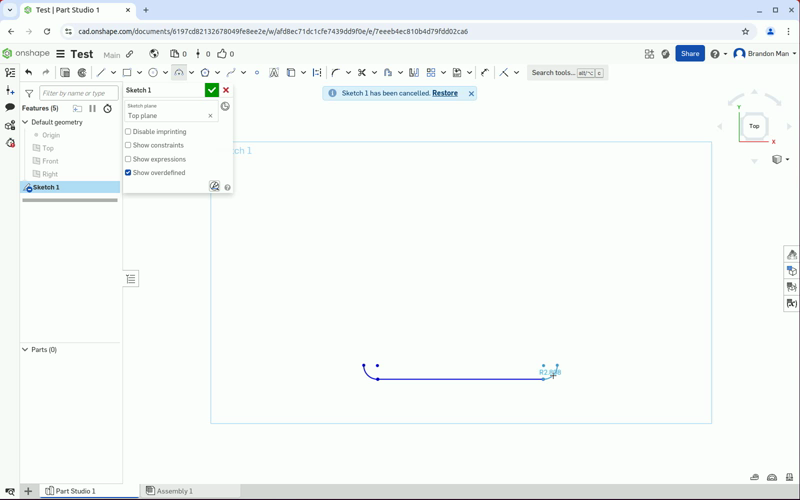
click(553, 375)
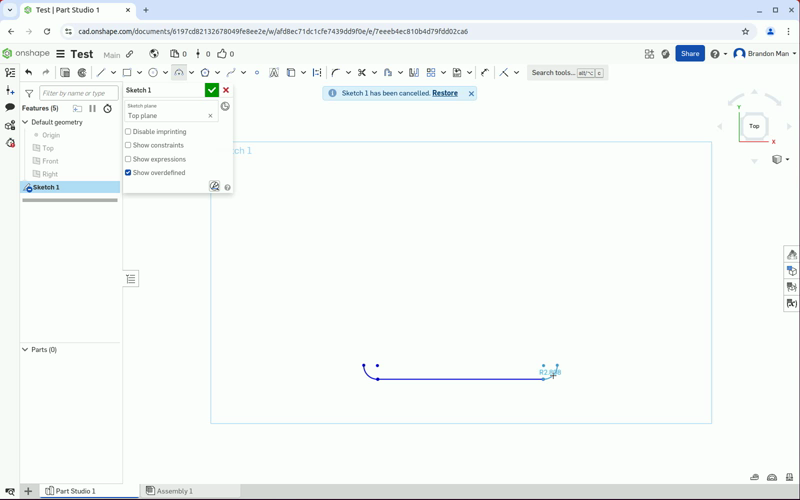
key_up(shift)
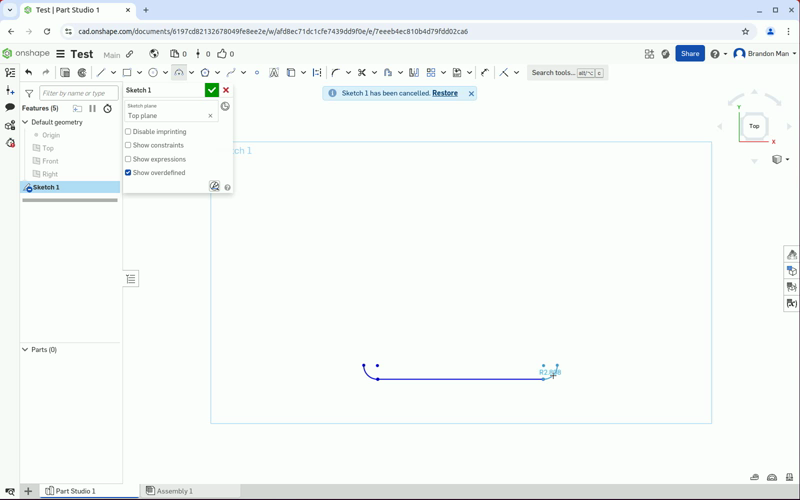
key(esc)
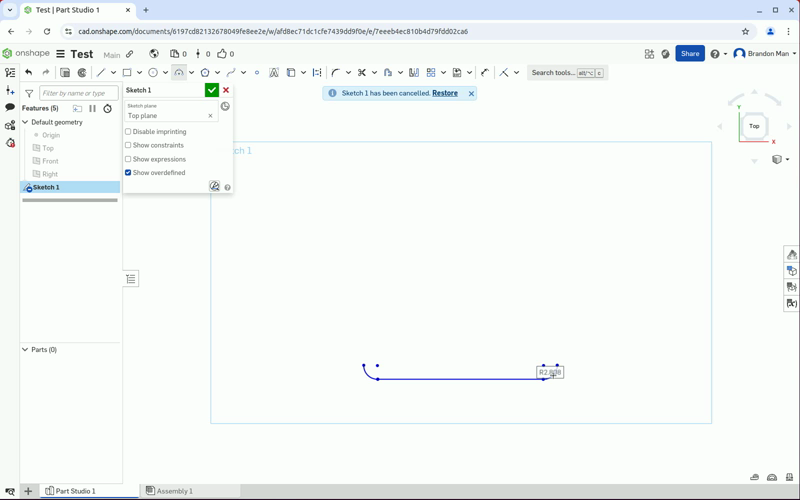
key(l)
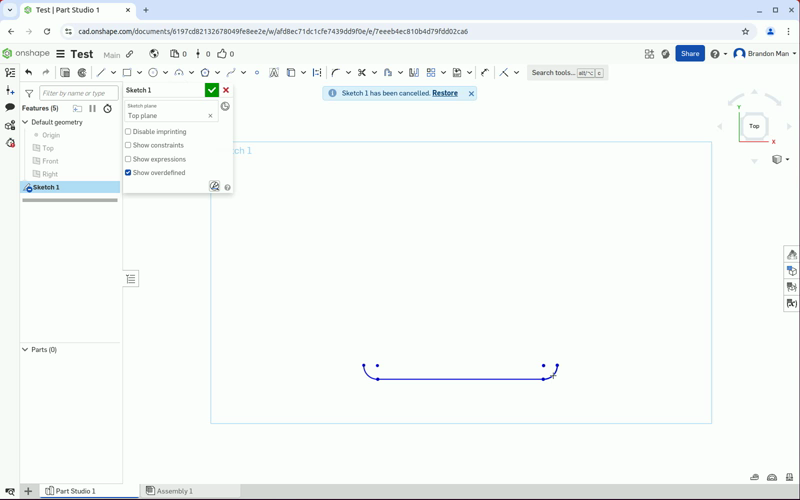
mouse_move(557, 365)
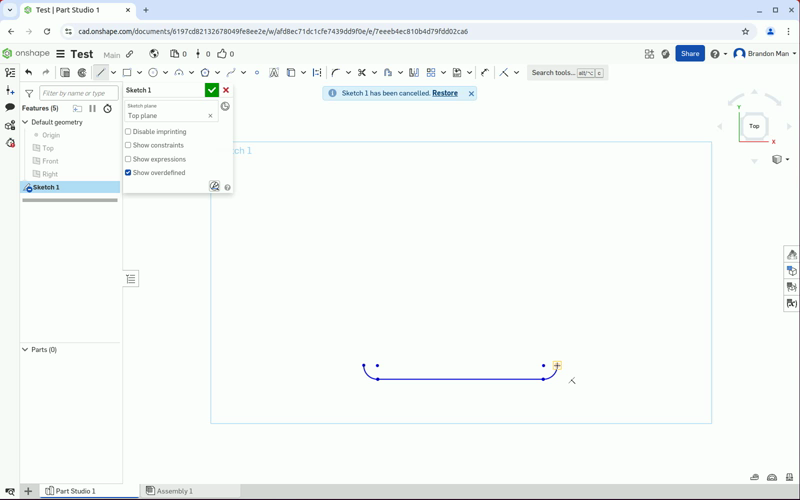
click(557, 365)
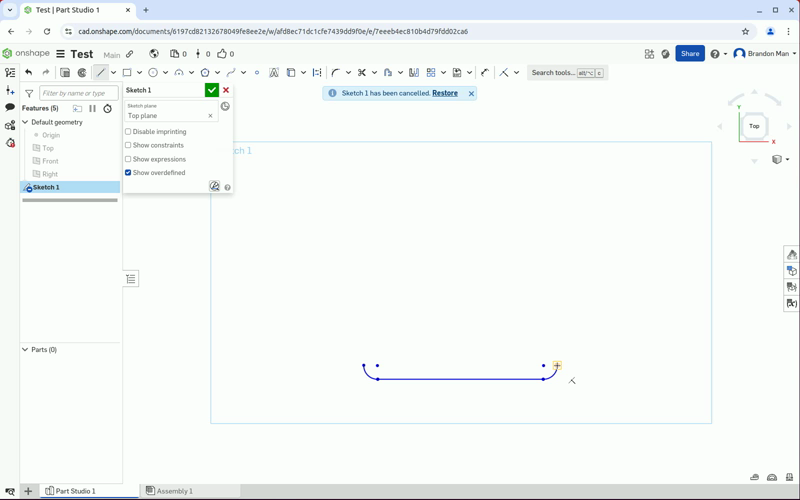
key_down(shift)
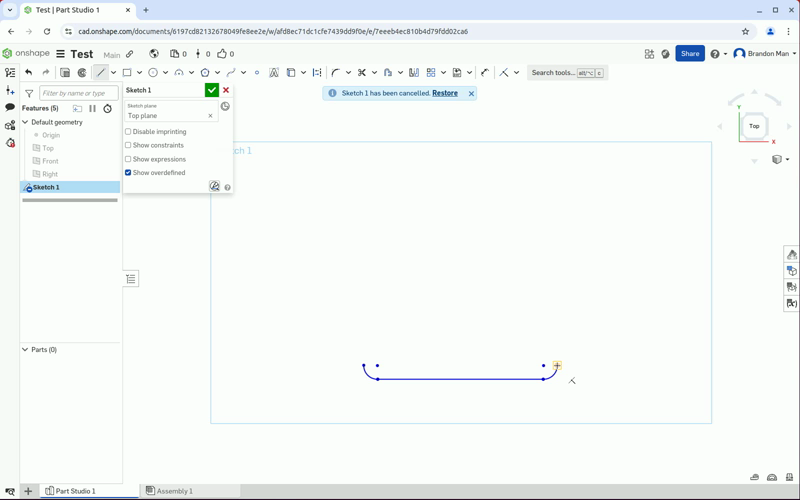
mouse_move(557, 201)
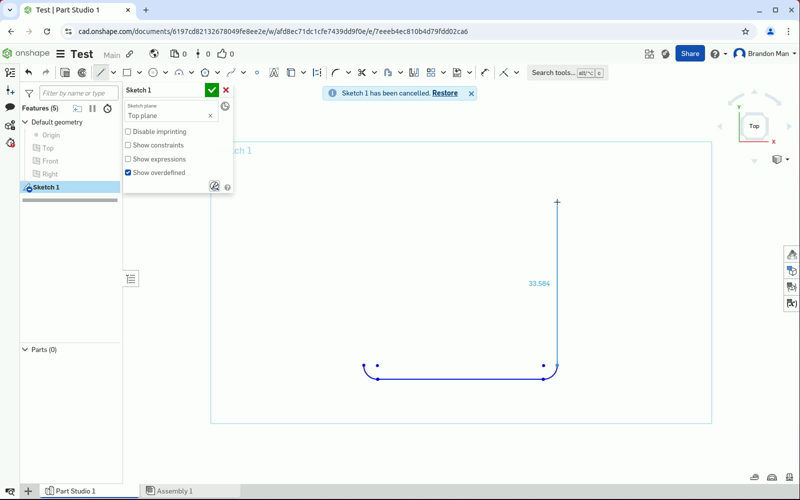
click(557, 201)
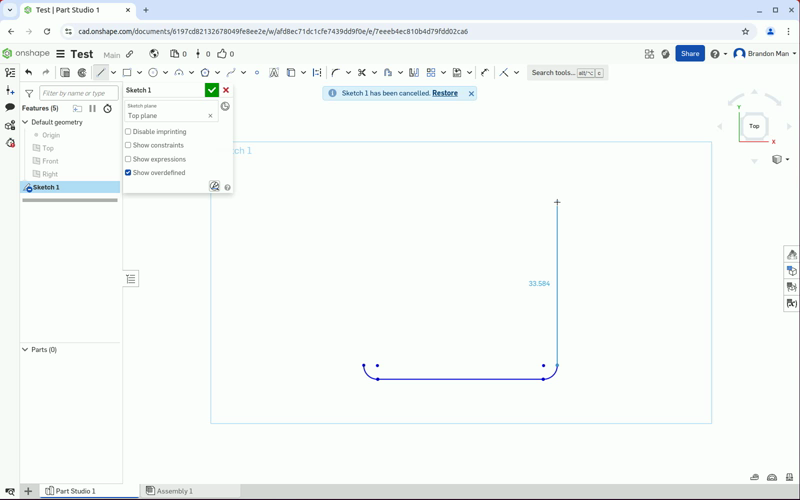
key_up(shift)
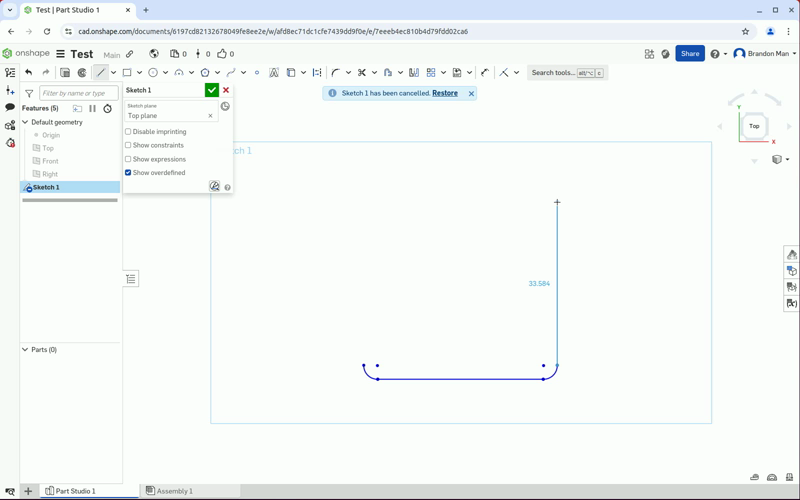
key(esc)
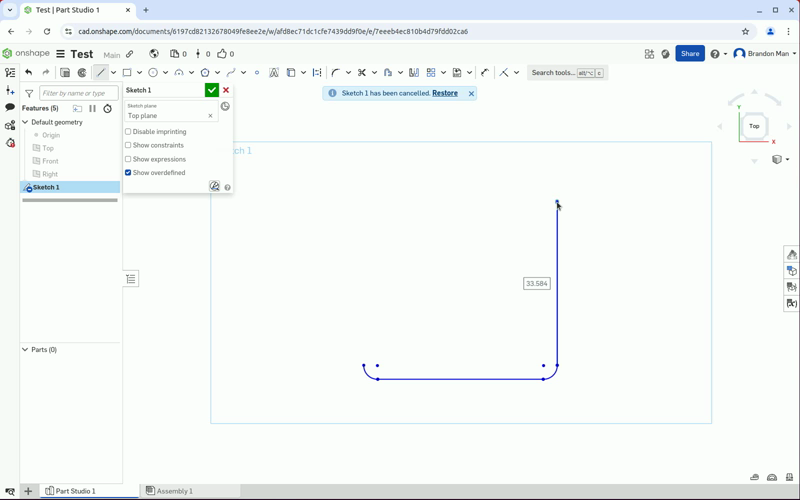
key(a)
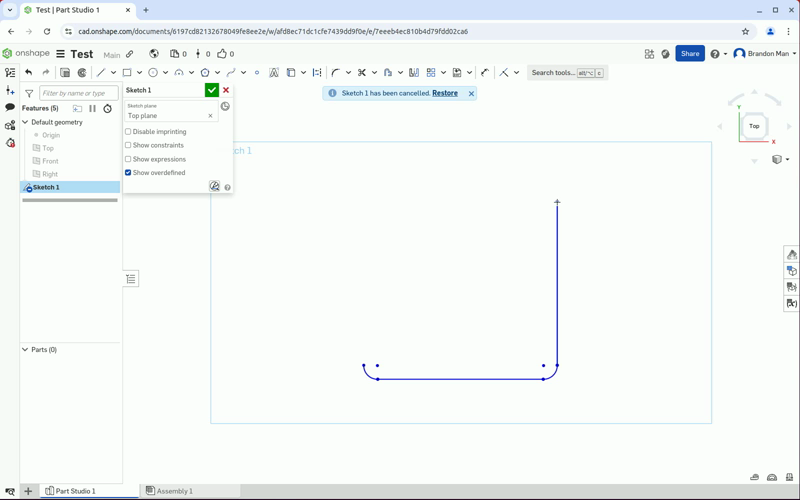
mouse_move(557, 201)
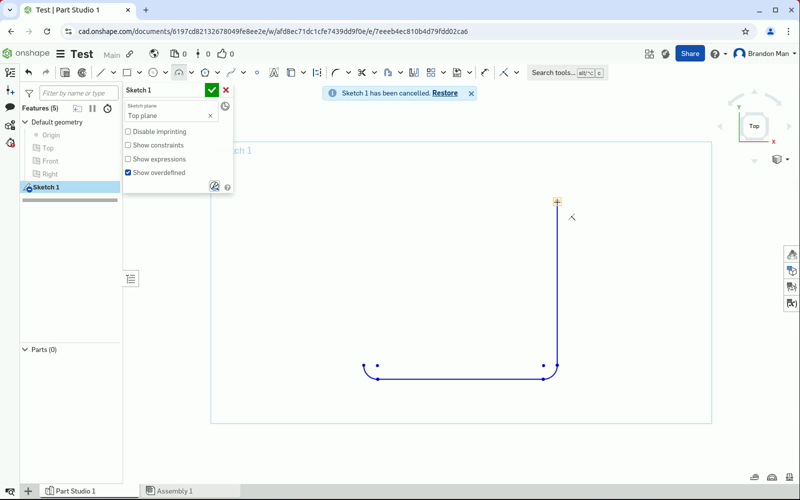
click(557, 201)
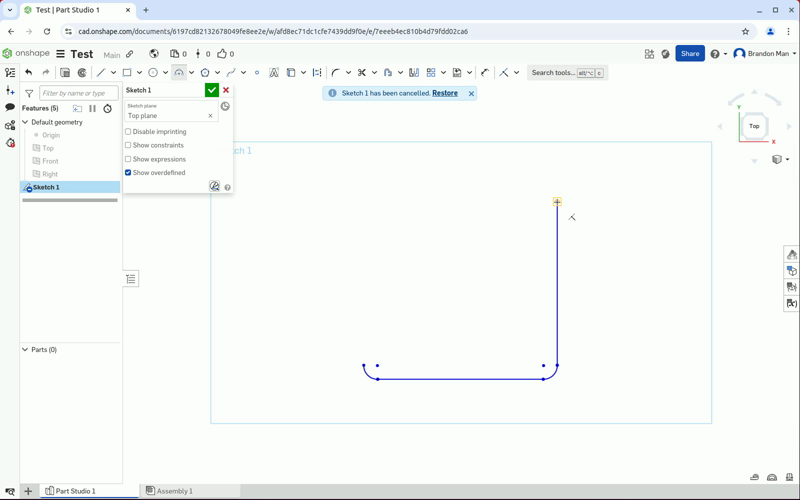
key_down(shift)
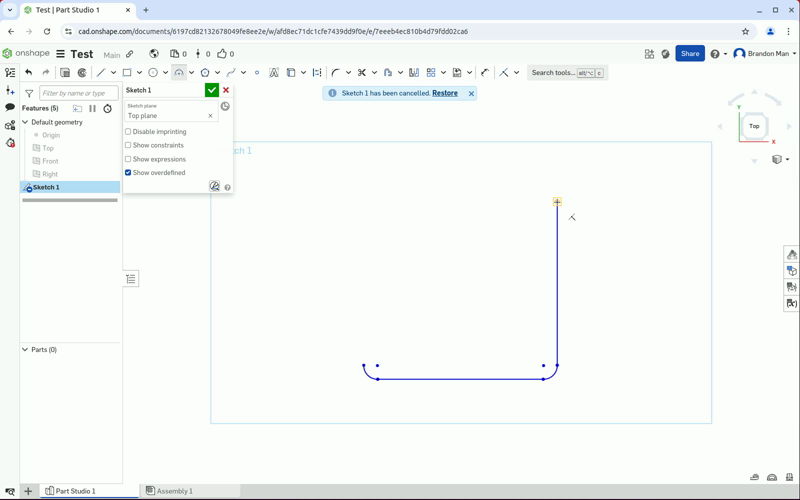
mouse_move(543, 189)
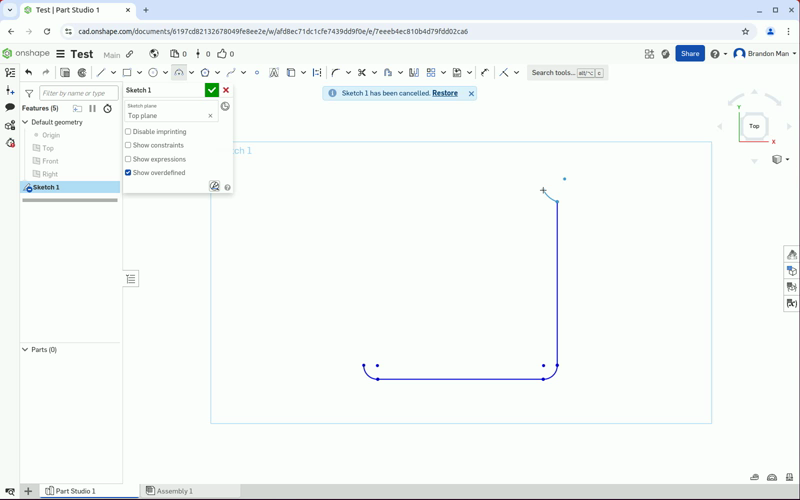
click(543, 189)
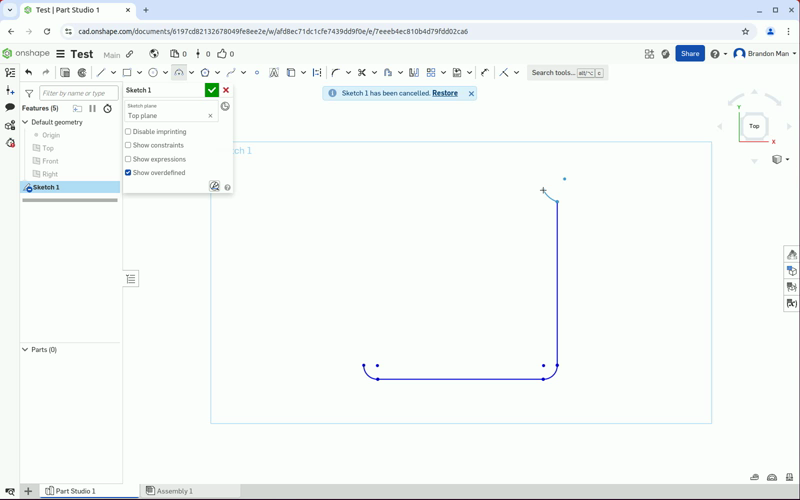
mouse_move(552, 192)
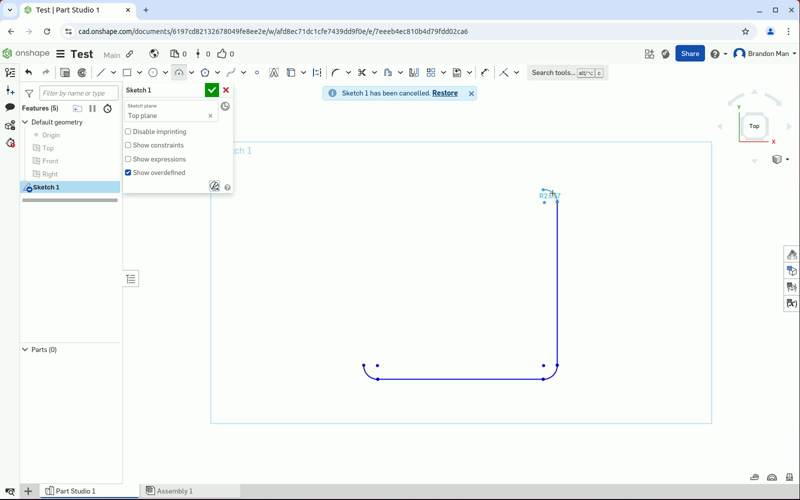
click(552, 192)
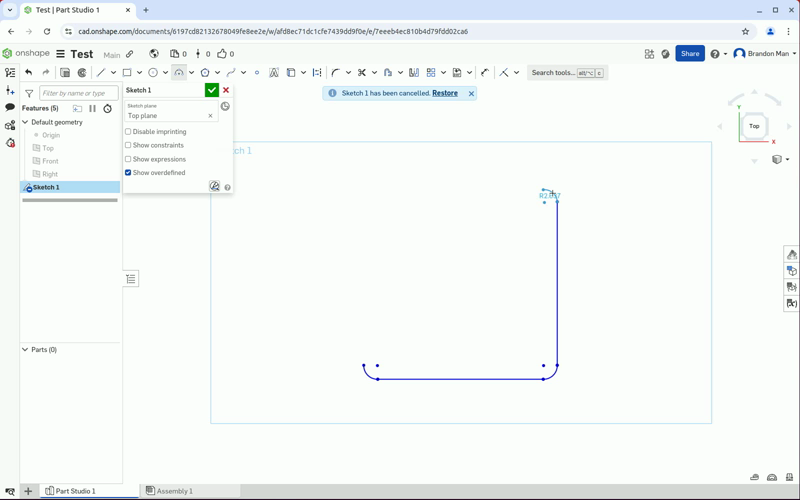
key_up(shift)
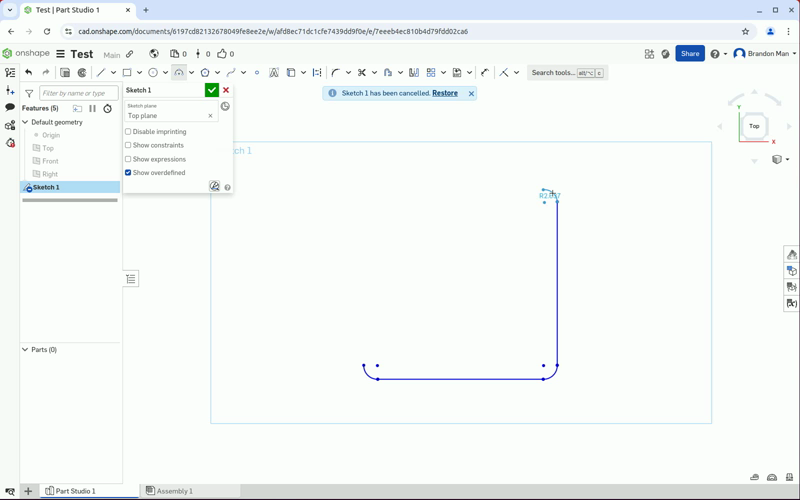
key(esc)
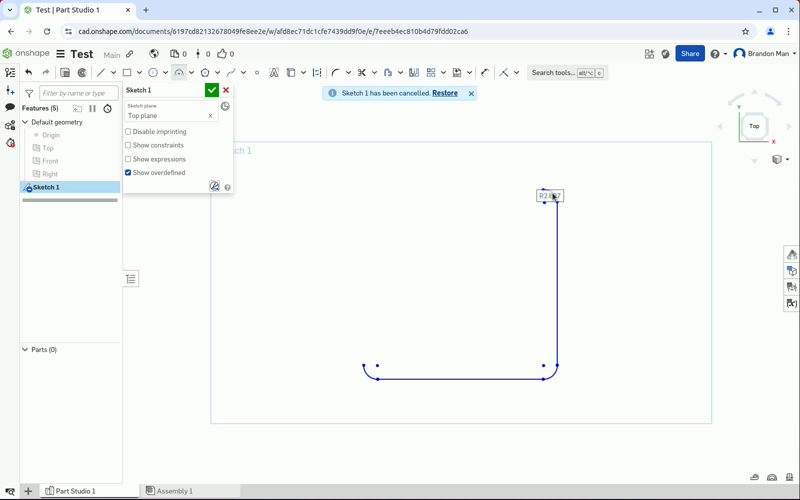
key(l)
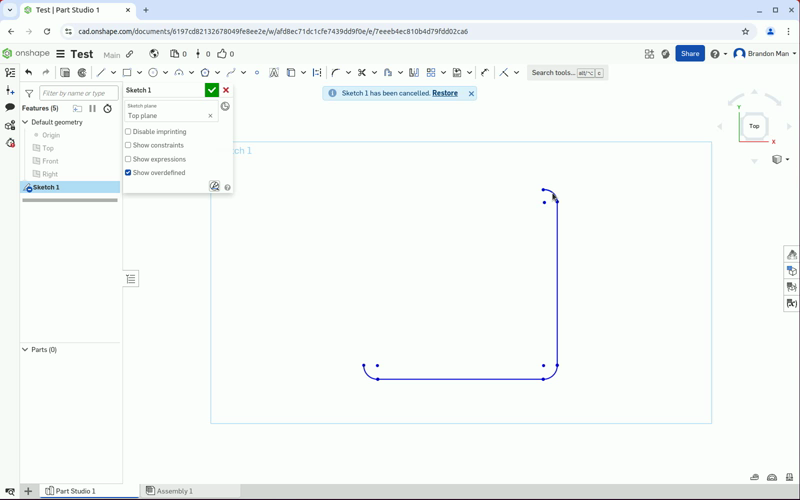
mouse_move(543, 189)
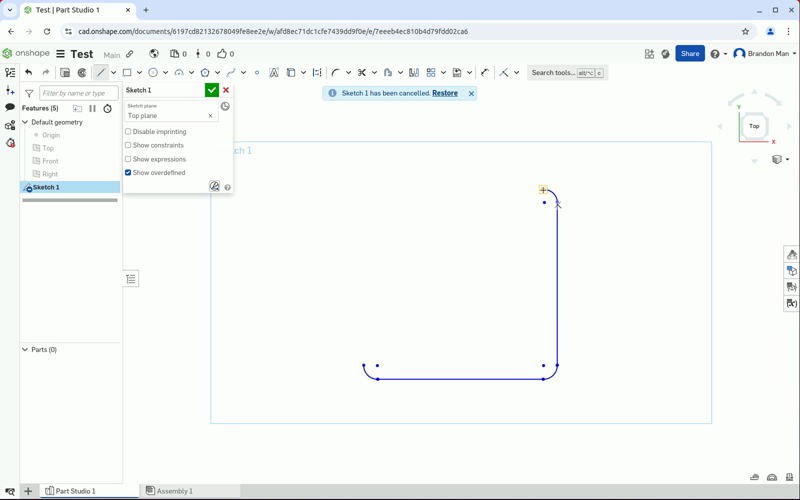
click(543, 189)
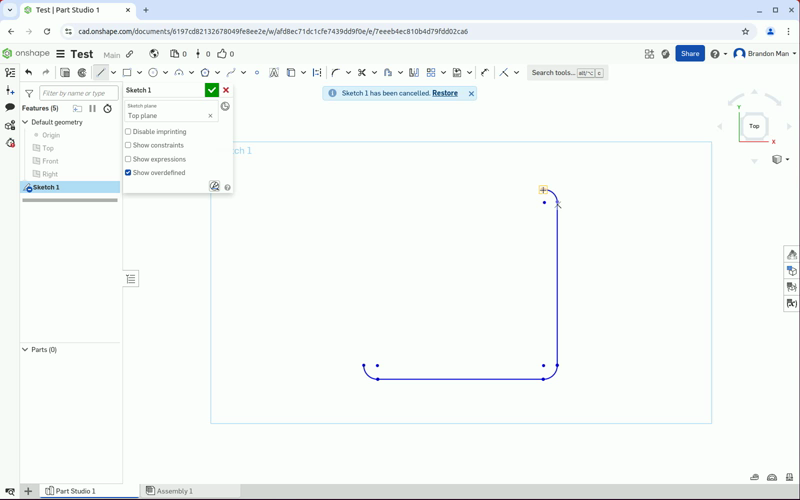
key_down(shift)
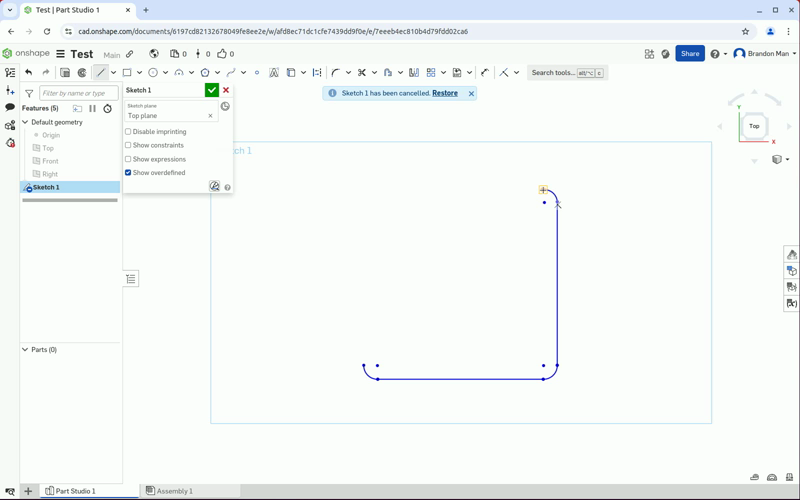
mouse_move(375, 189)
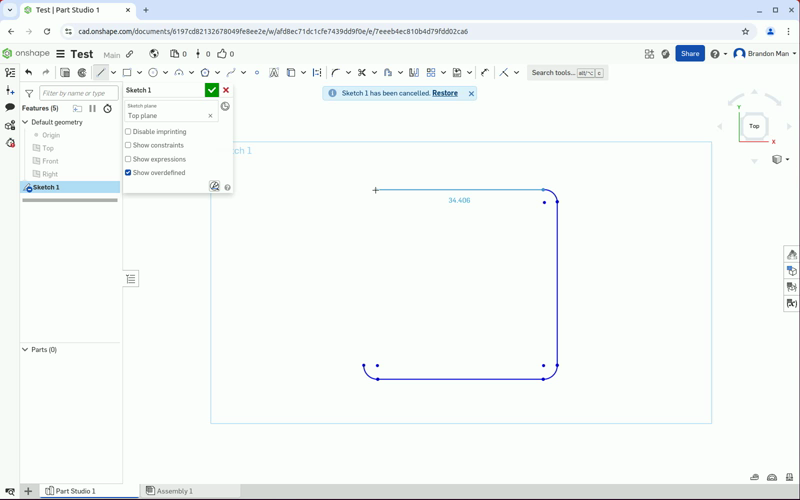
click(375, 189)
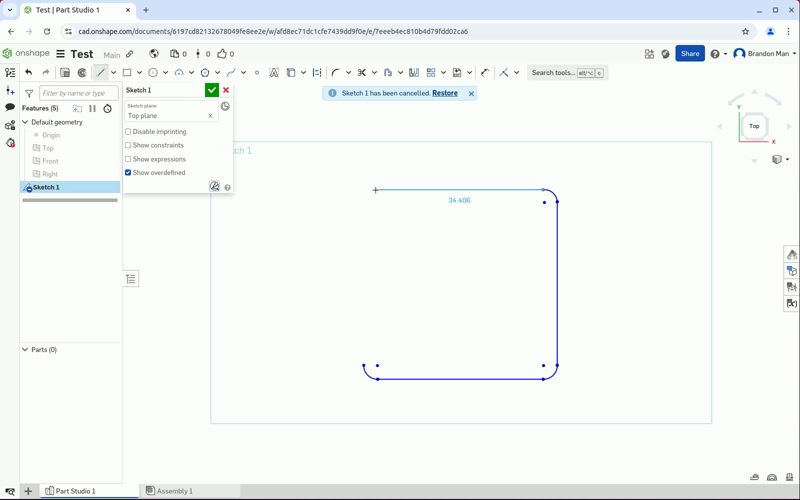
key_up(shift)
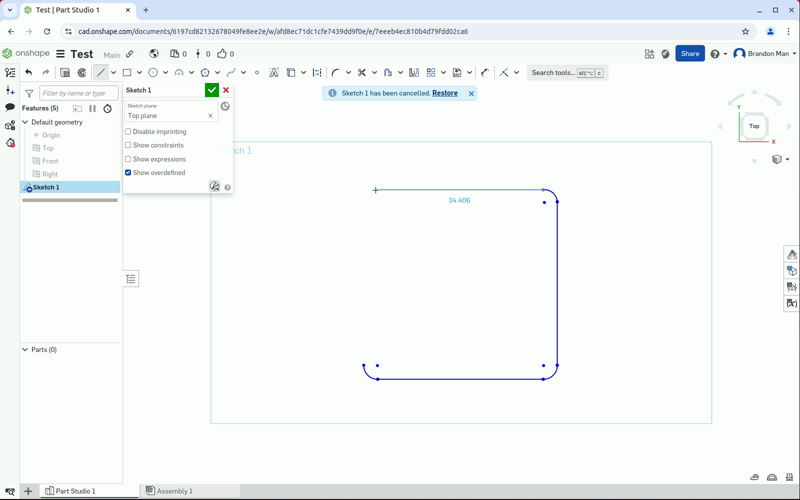
key(esc)
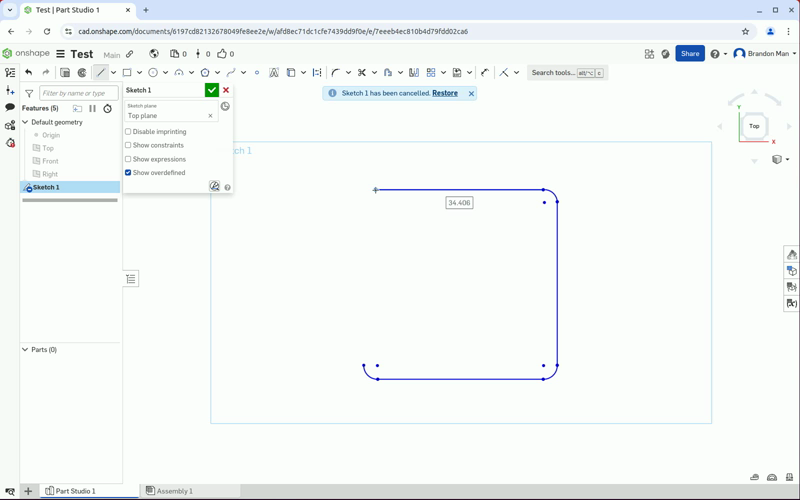
key(a)
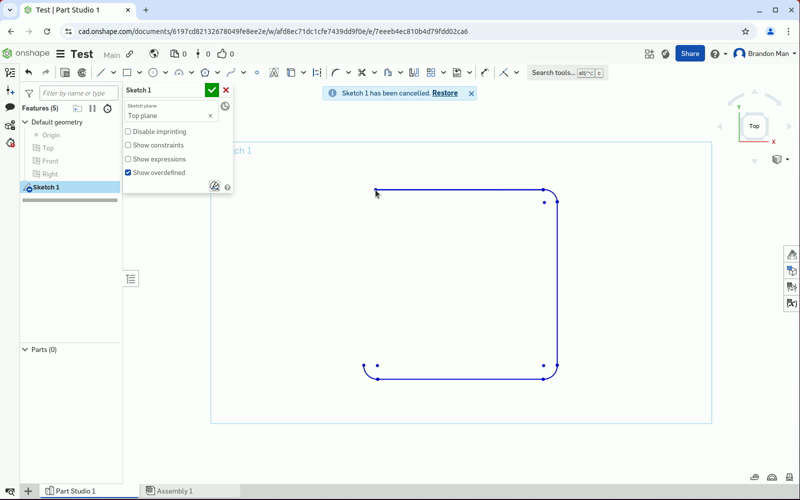
mouse_move(375, 189)
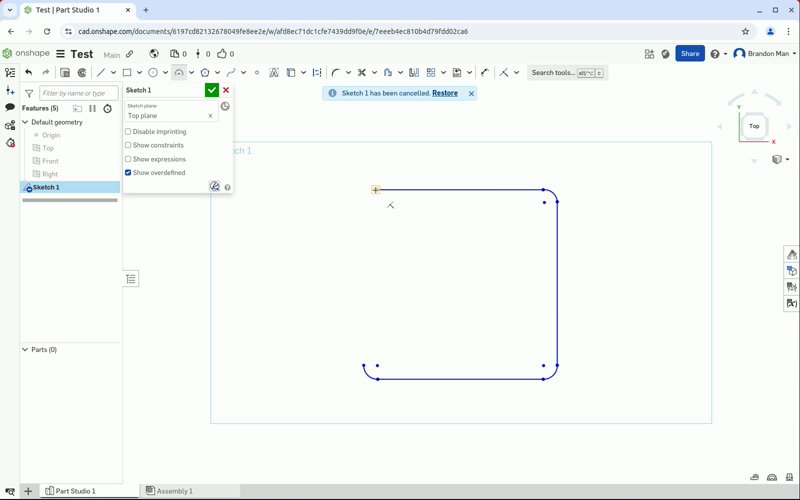
click(375, 189)
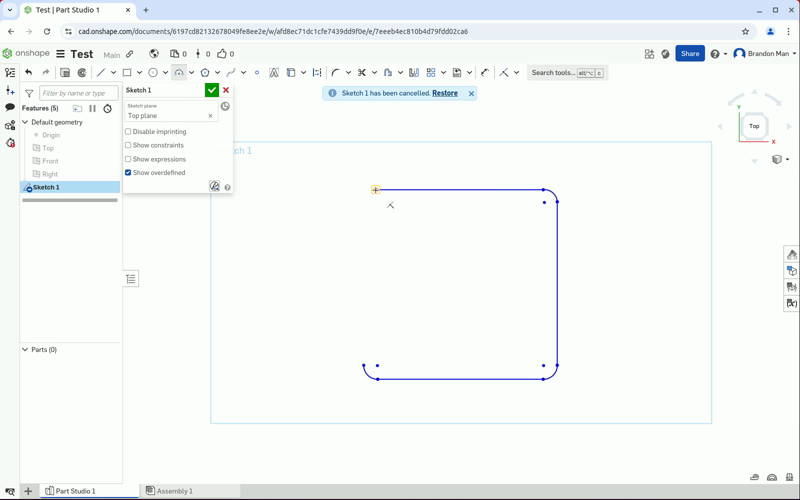
key_down(shift)
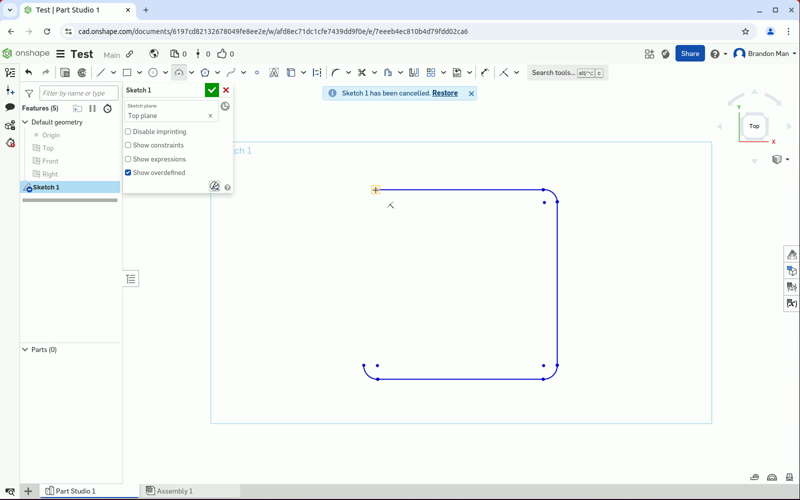
mouse_move(363, 199)
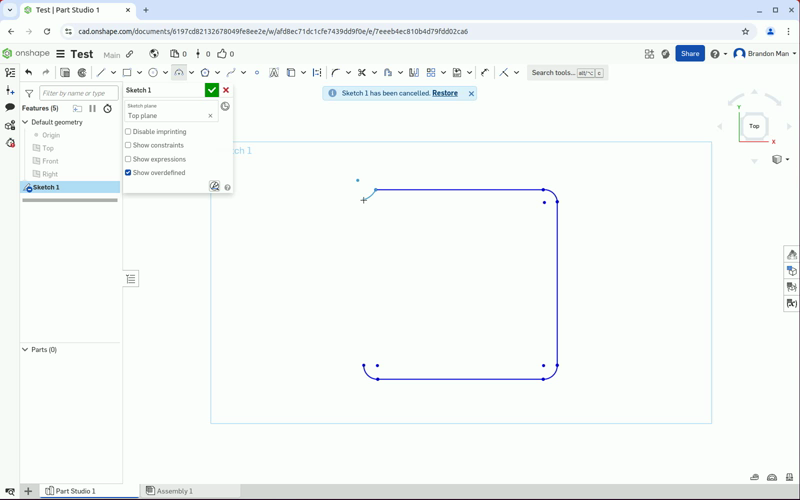
click(363, 199)
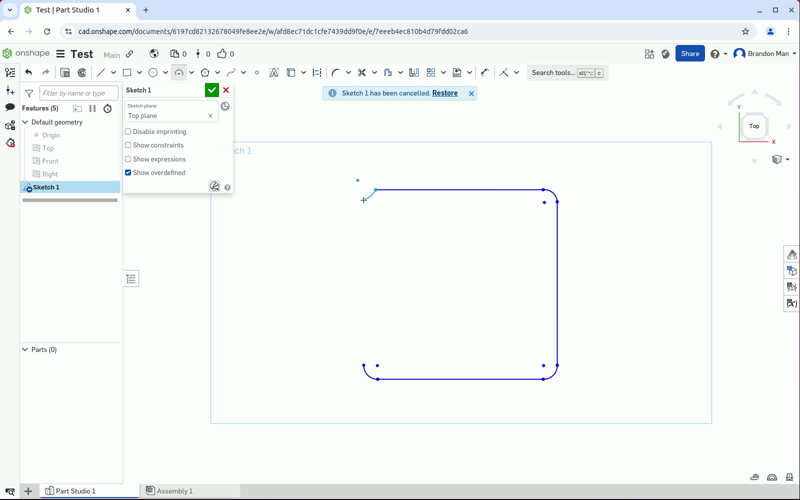
mouse_move(367, 192)
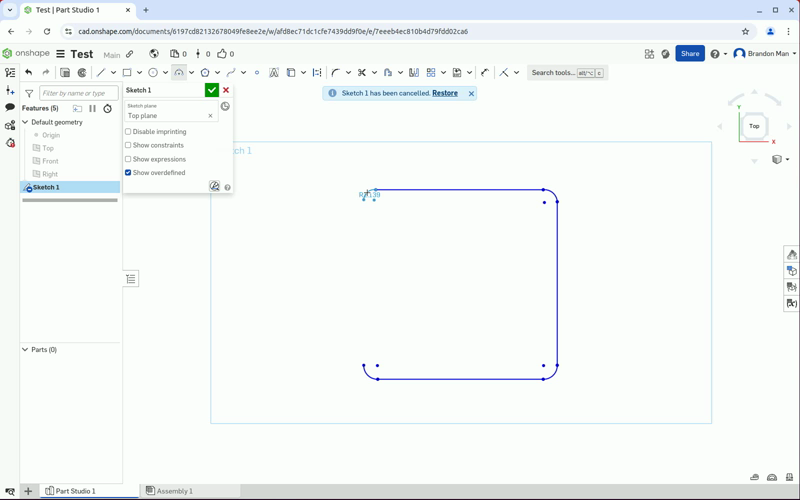
click(367, 192)
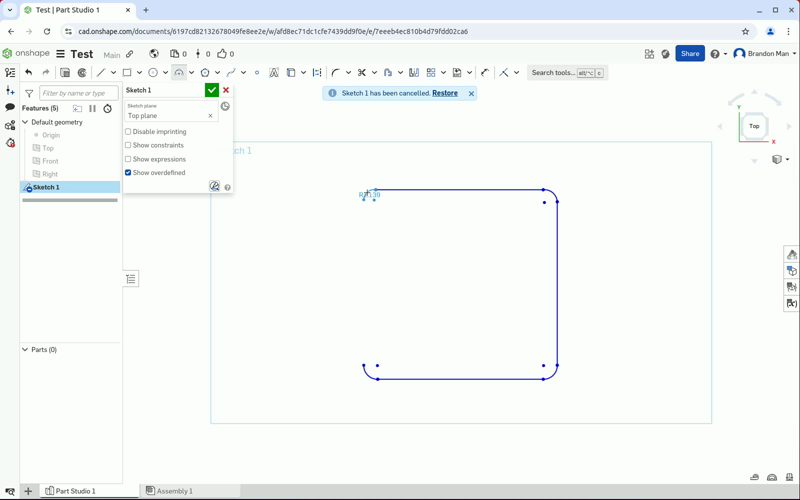
key_up(shift)
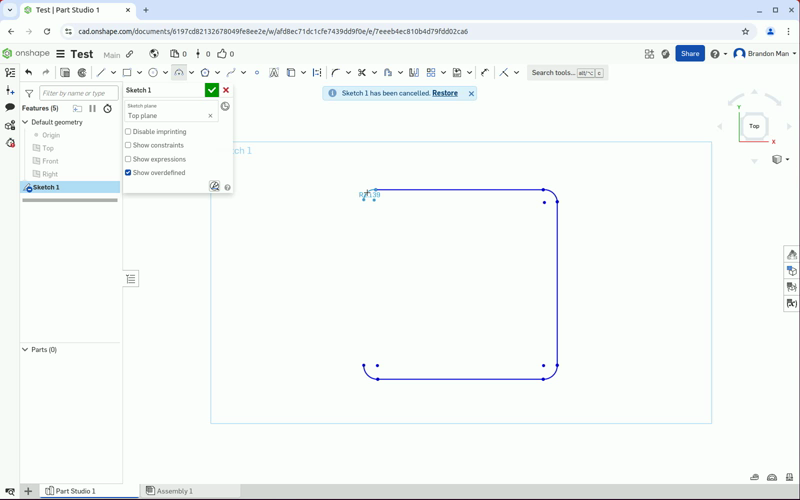
key(esc)
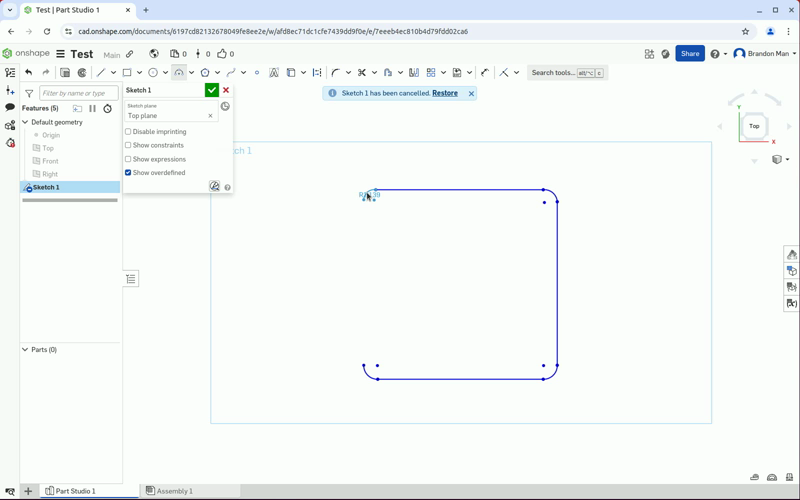
key(l)
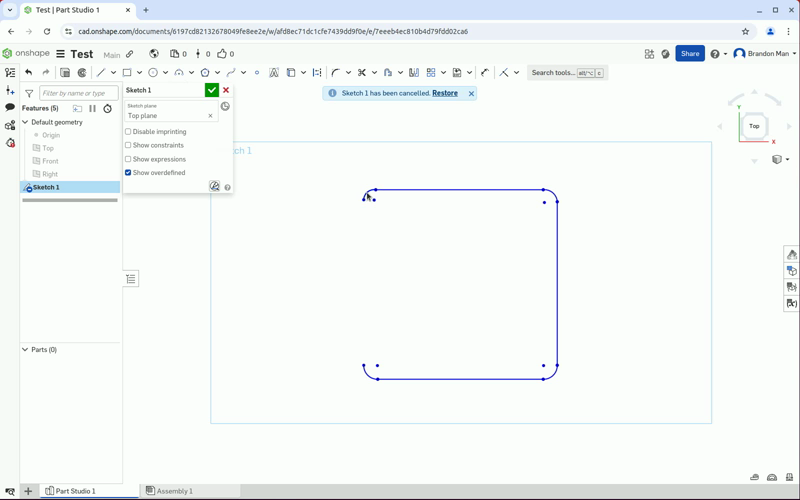
mouse_move(363, 199)
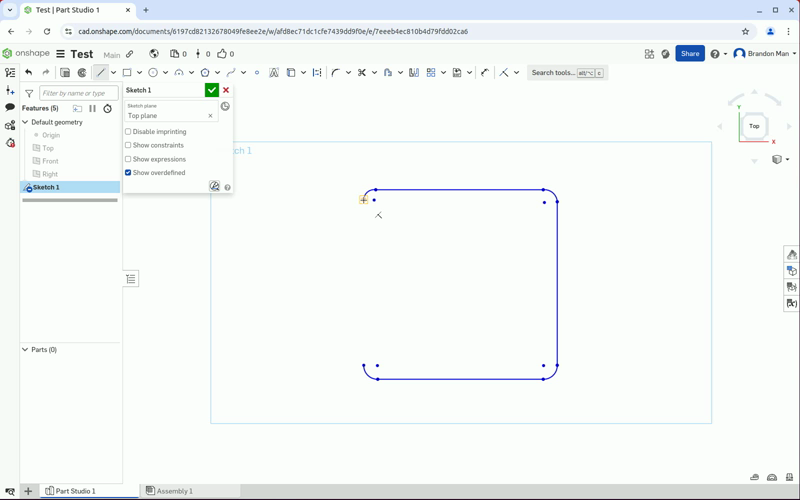
click(363, 199)
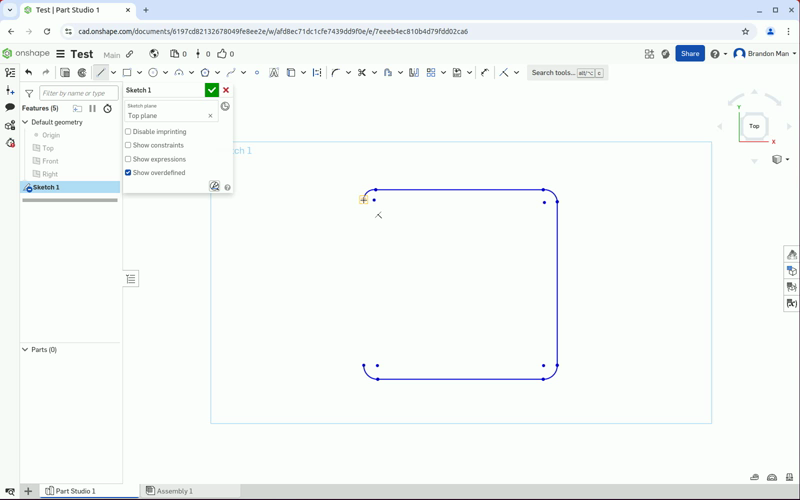
key_down(shift)
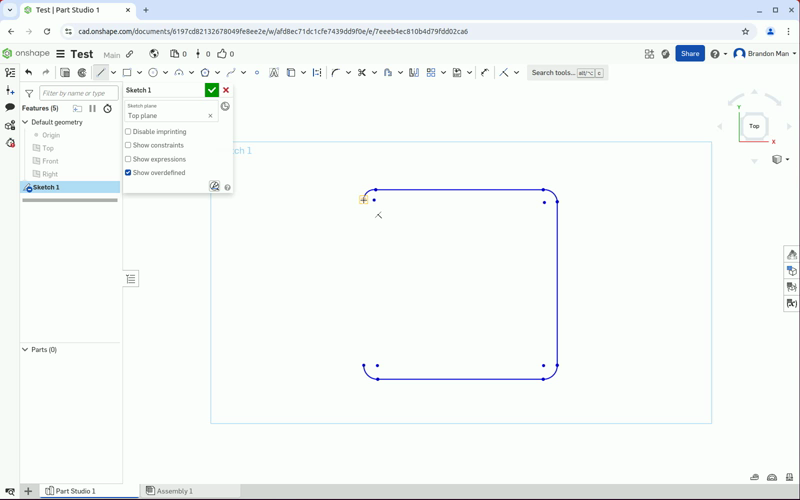
mouse_move(363, 365)
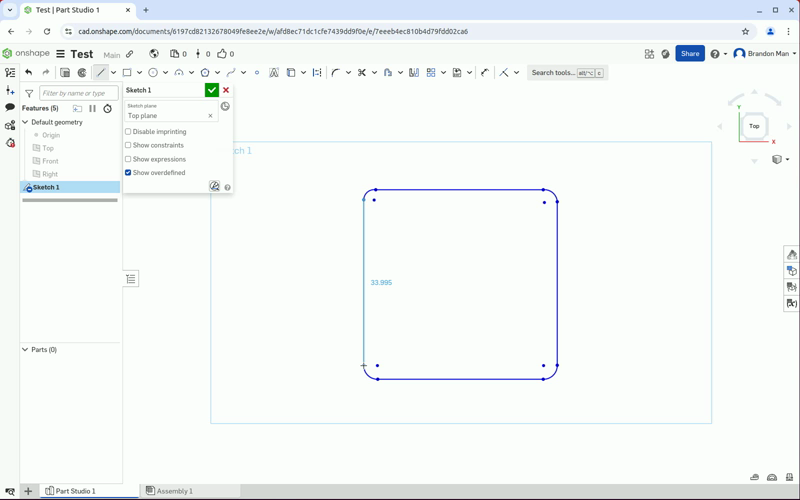
key_up(shift)
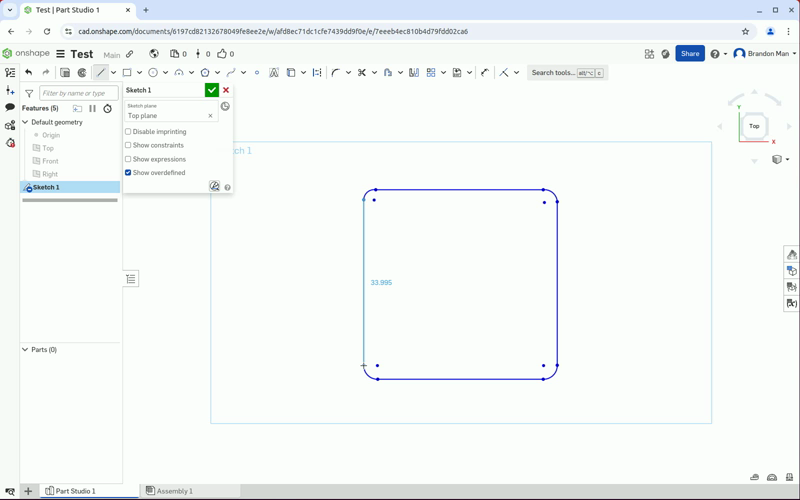
click(363, 365)
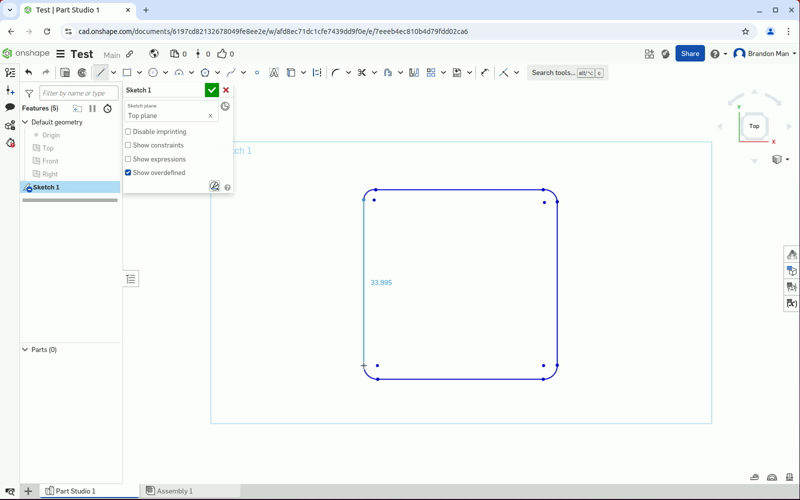
key(esc)
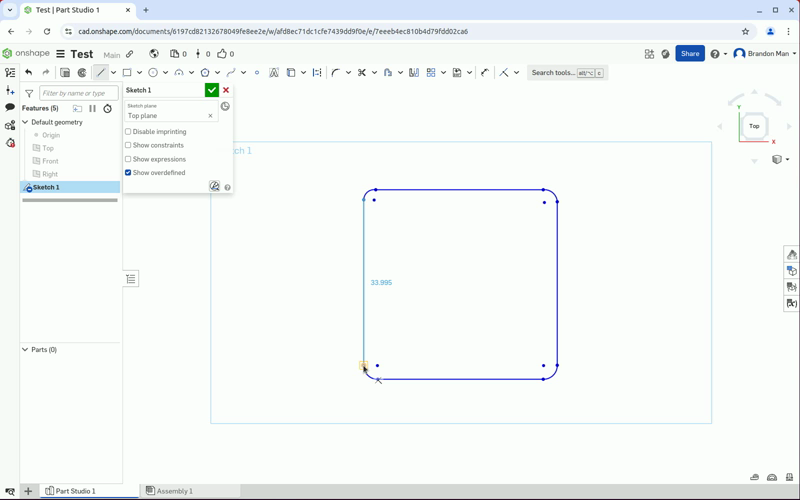
key(c)
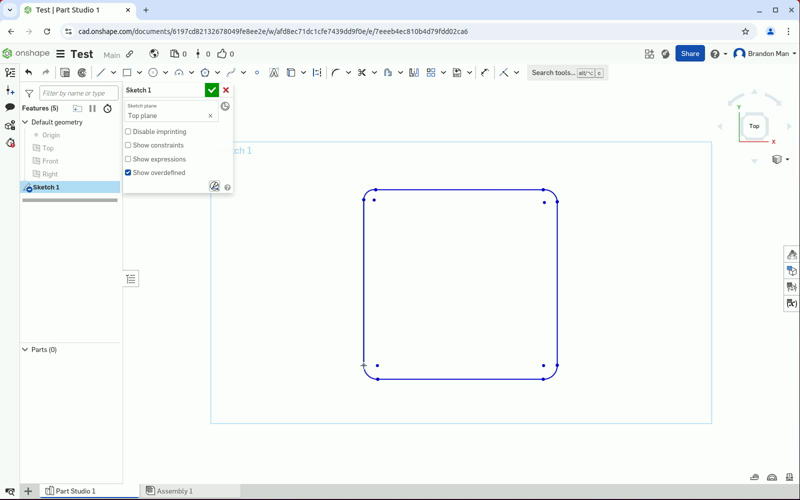
key_down(shift)
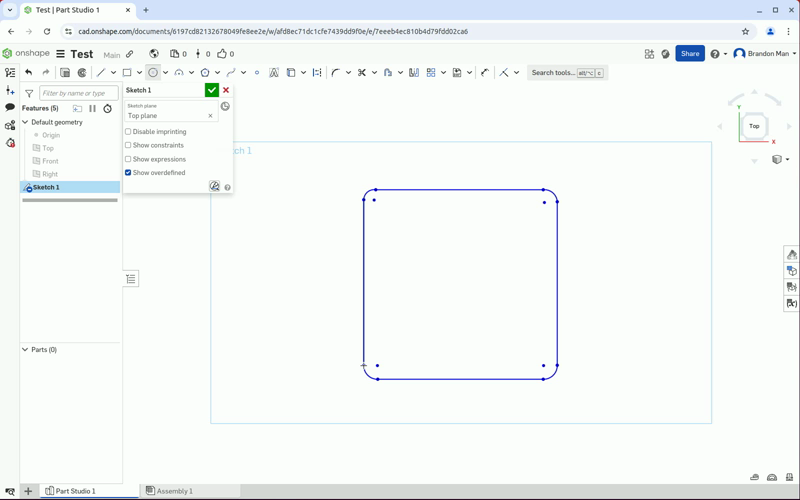
mouse_move(457, 283)
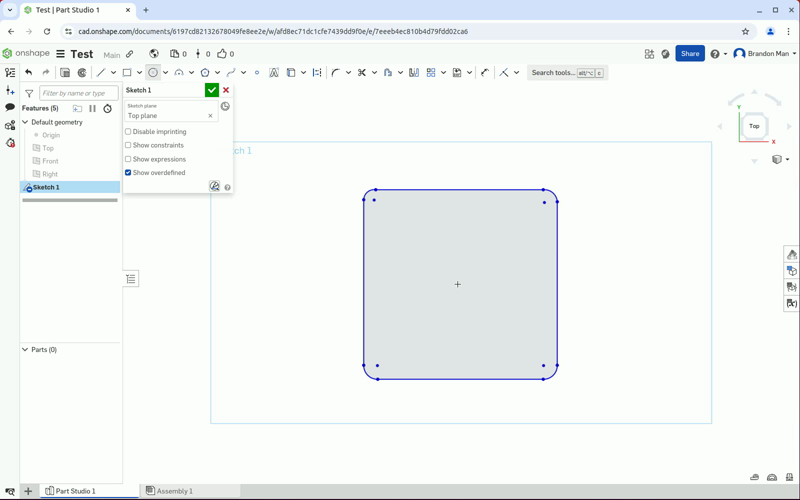
click(457, 283)
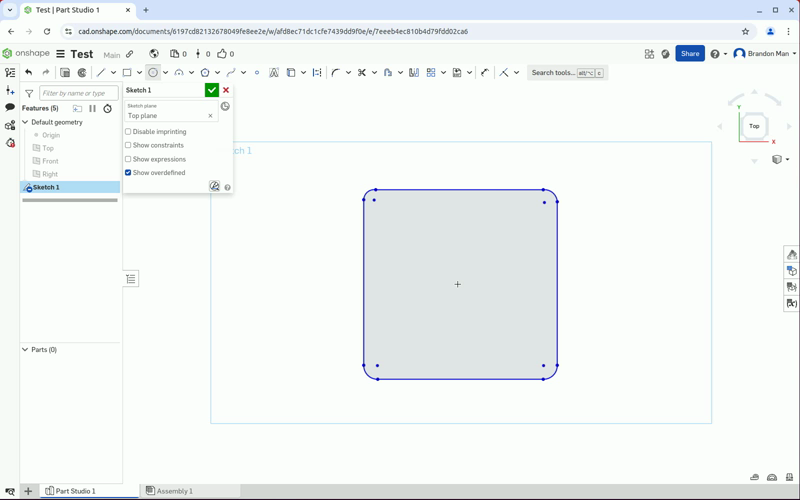
key_up(shift)
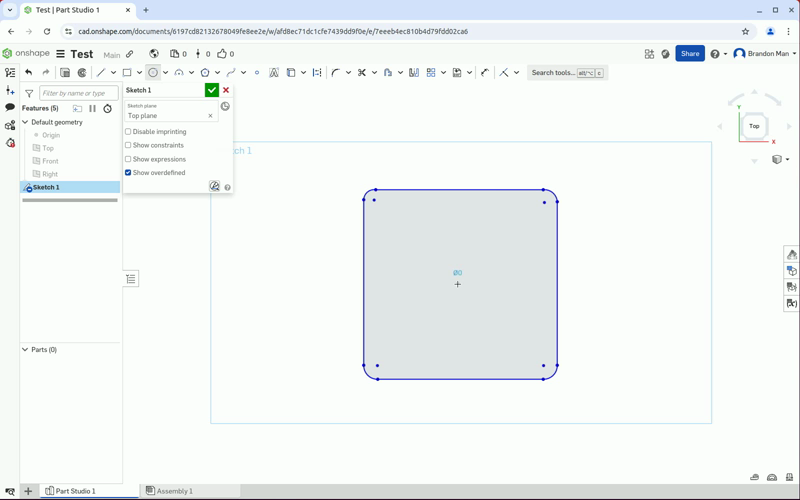
mouse_move(502, 283)
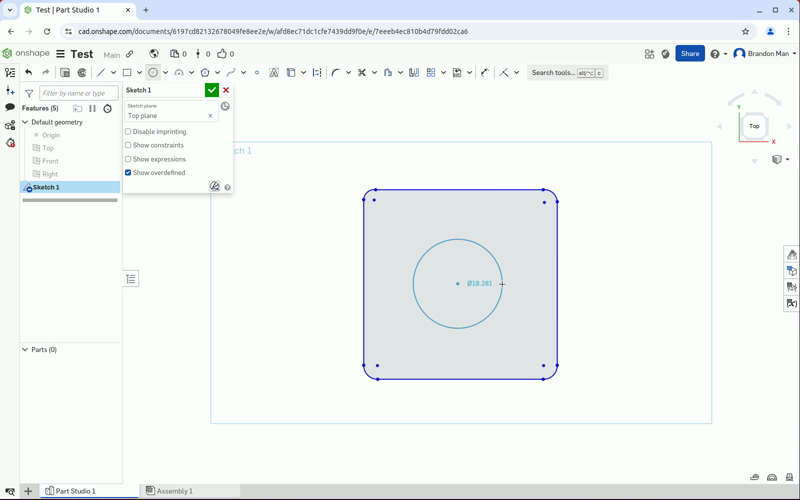
click(502, 283)
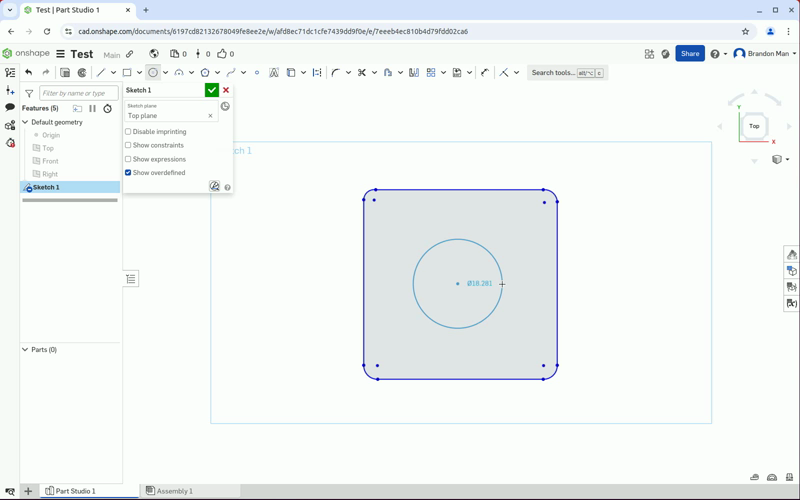
key(esc)
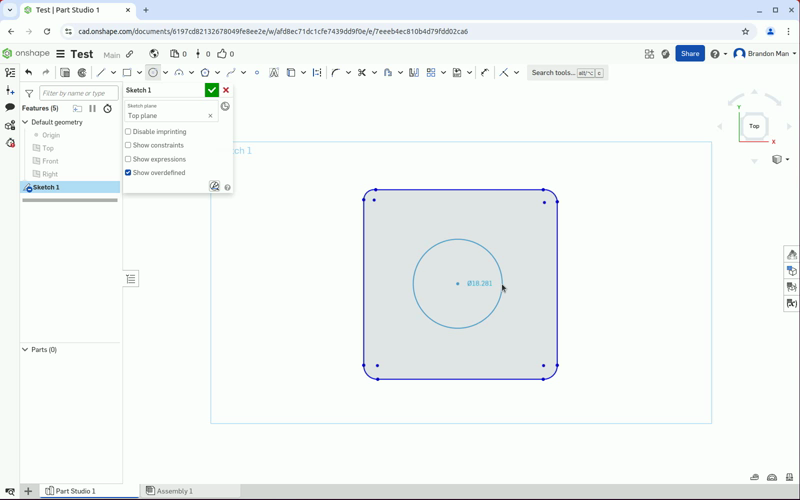
mouse_move(408, 210)
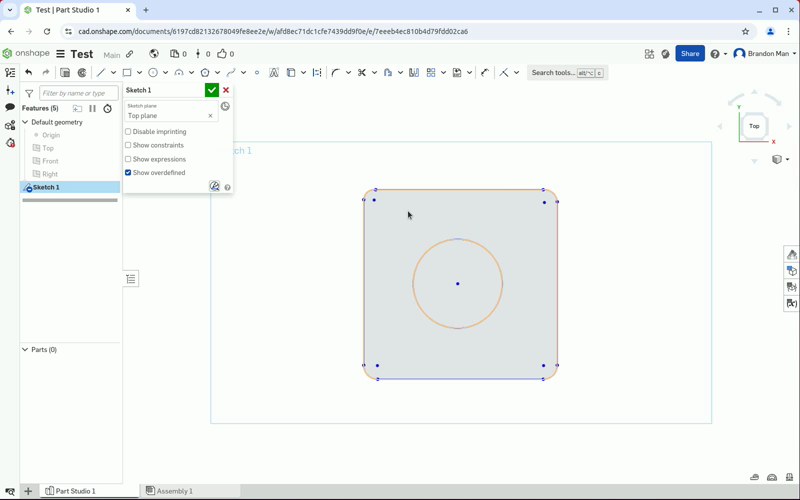
click(408, 210)
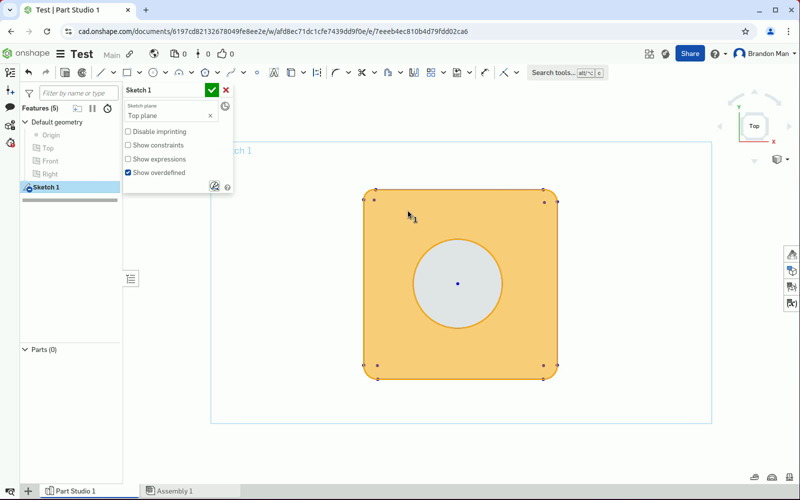
mouse_move(73, 352)
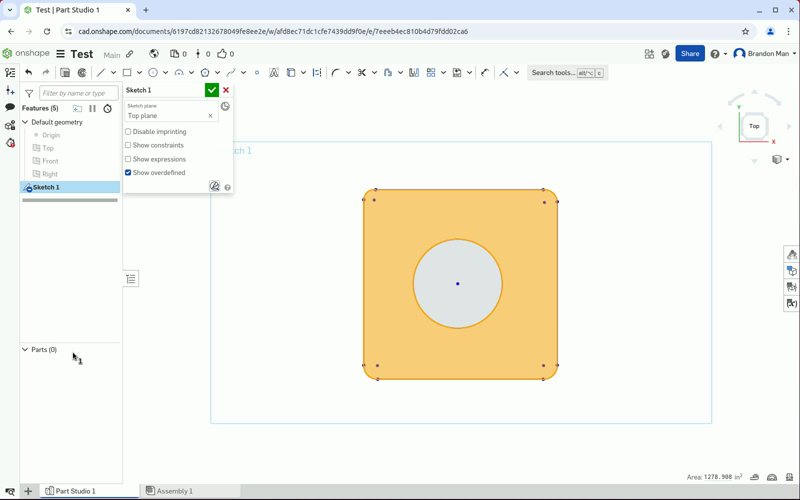
key(shift+y)
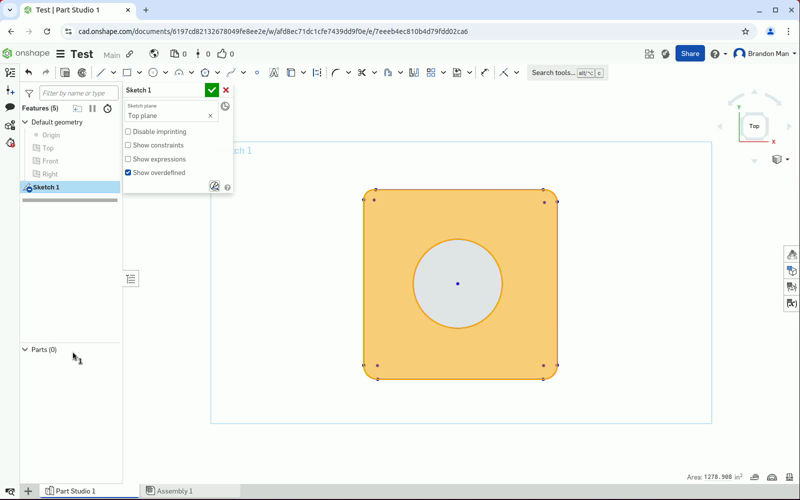
key(shift+e)
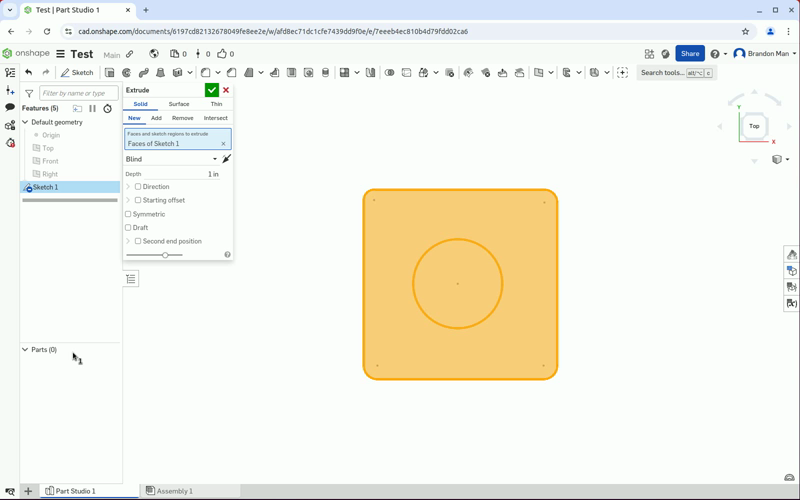
mouse_move(143, 106)
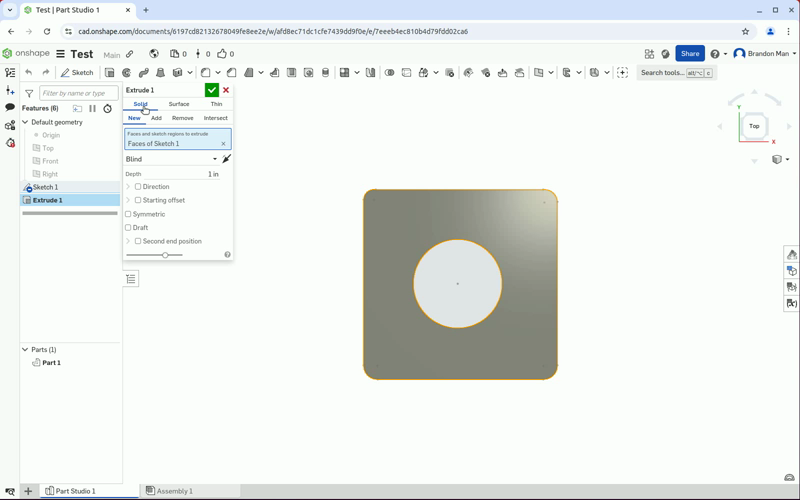
click(143, 106)
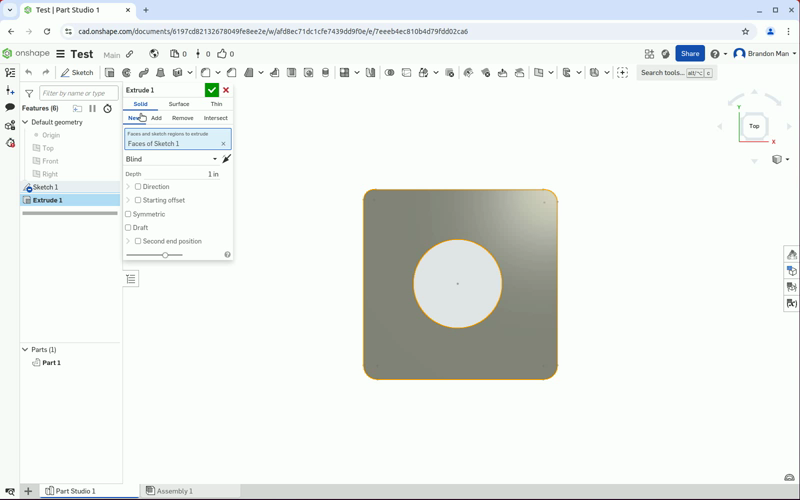
mouse_move(137, 120)
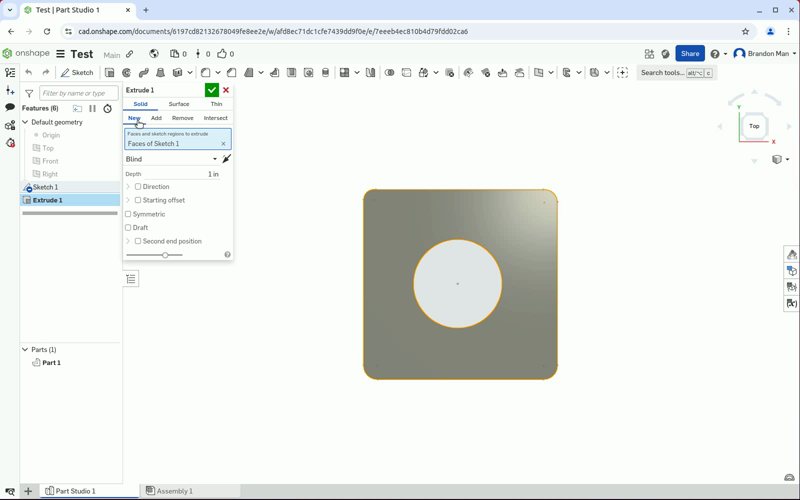
click(137, 120)
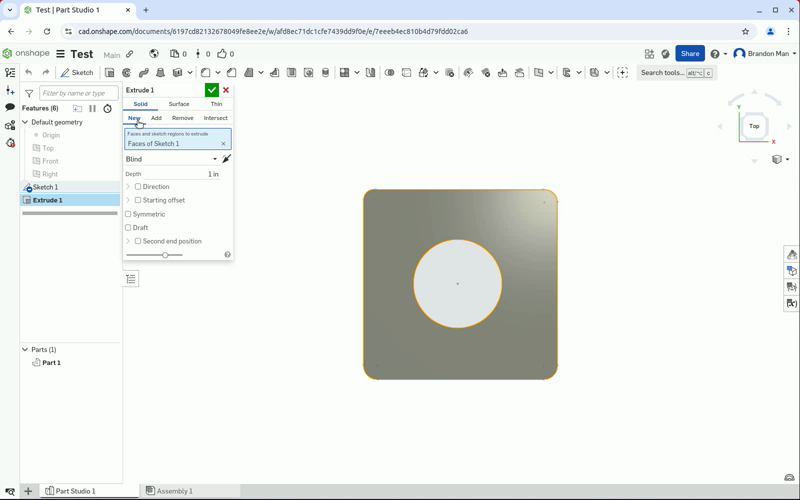
key(tab, 4)
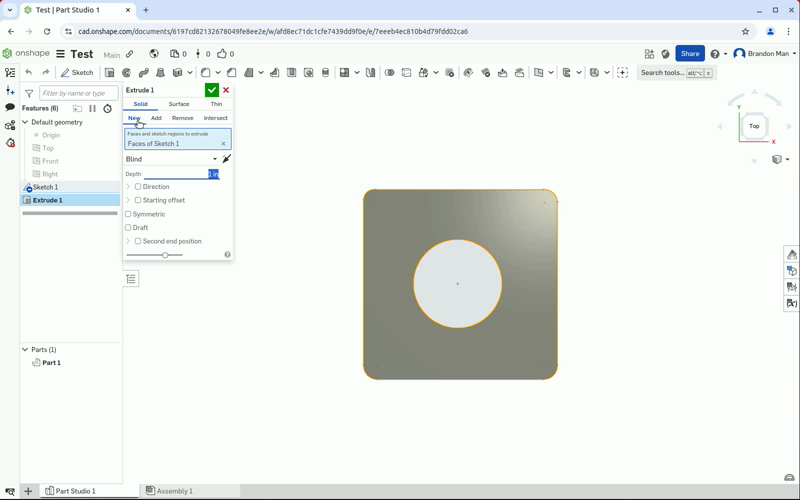
text(11.313)
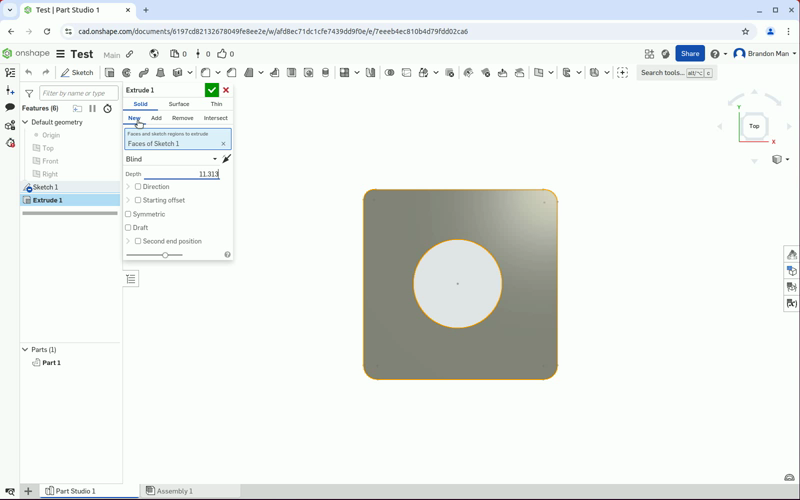
key(enter)
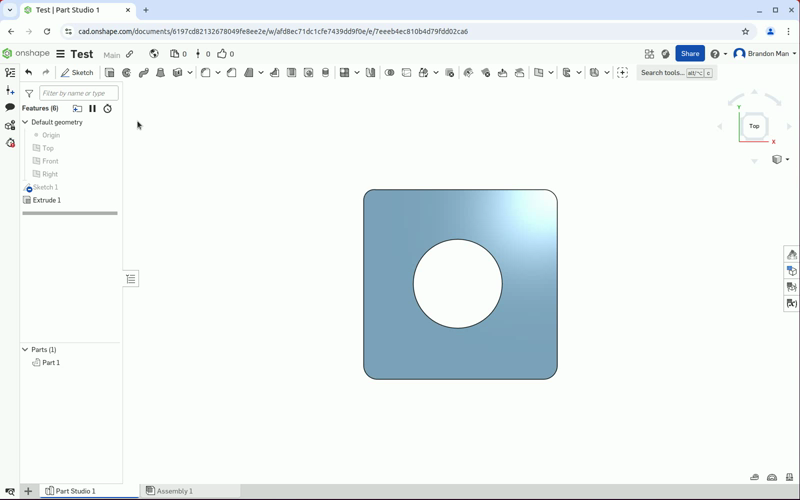
key(shift+h)
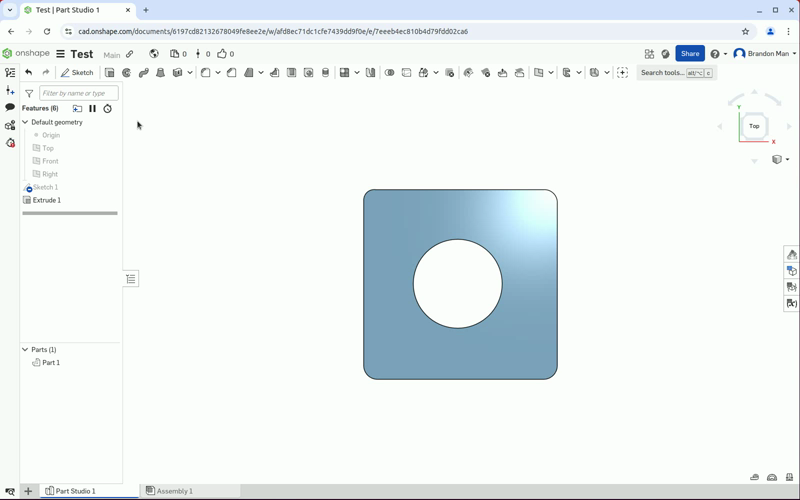
key(shift+h)
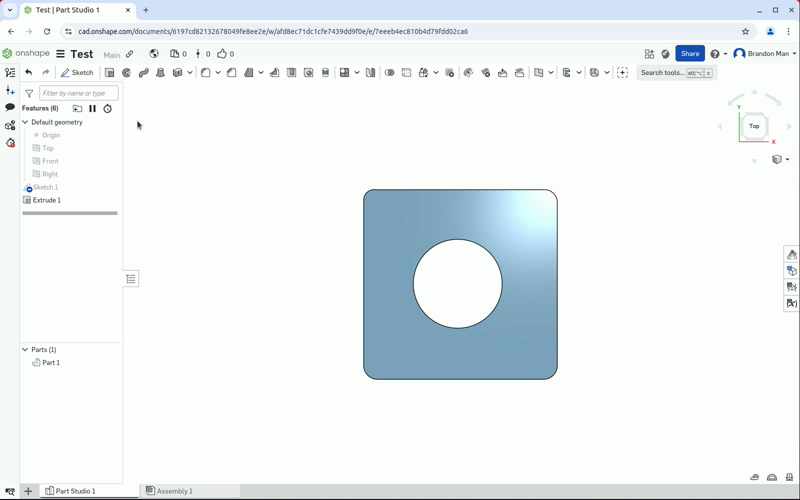
mouse_move(73, 189)
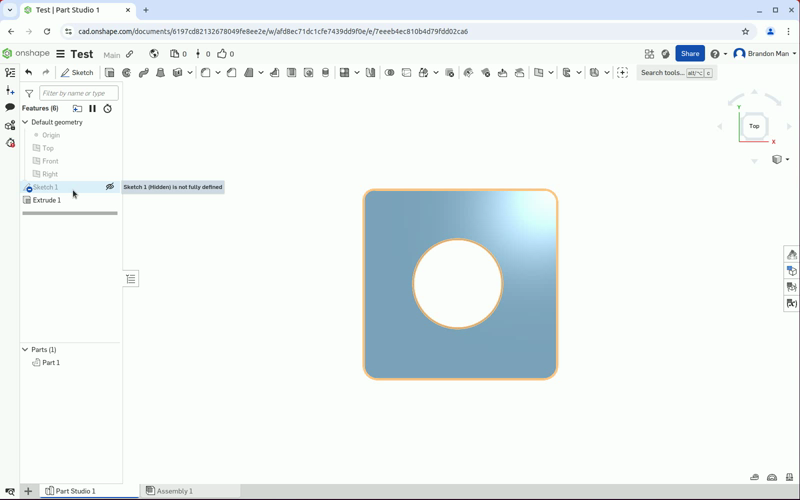
click(73, 189)
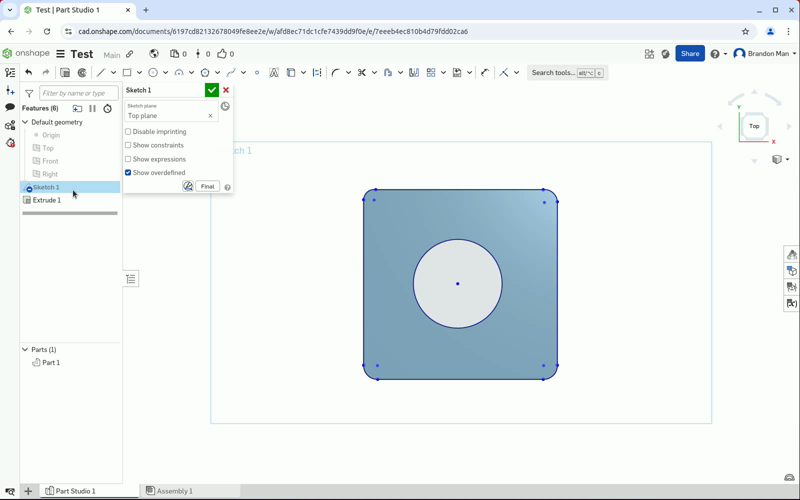
mouse_move(229, 92)
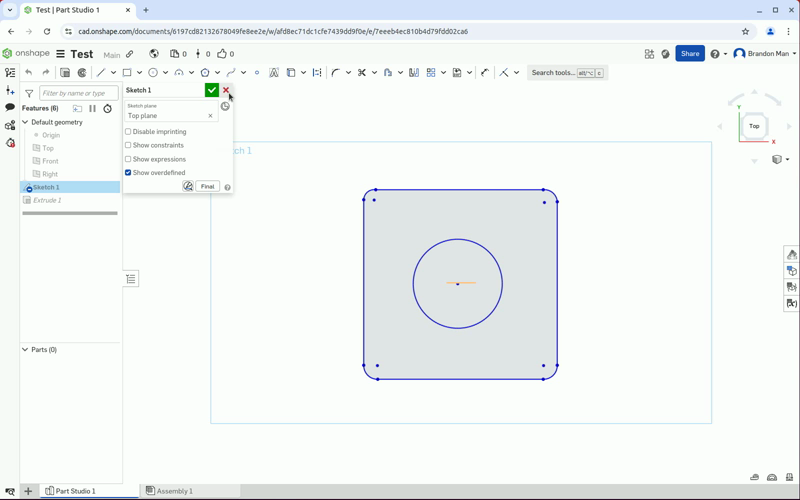
click(229, 92)
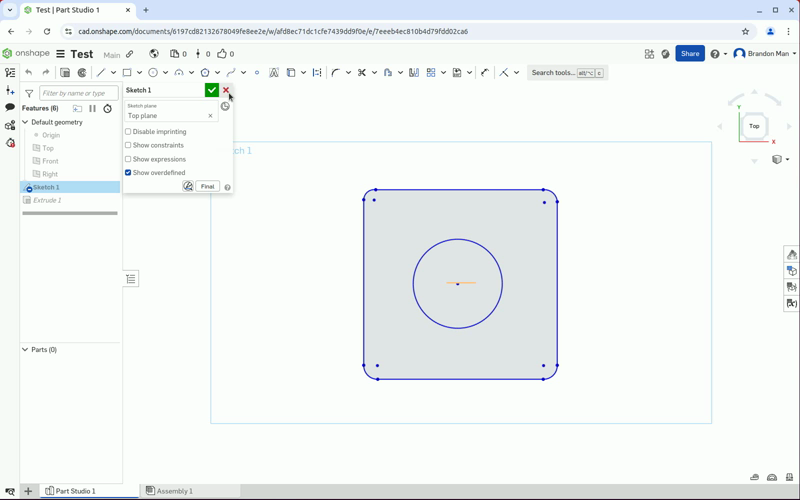
key(shift+s)
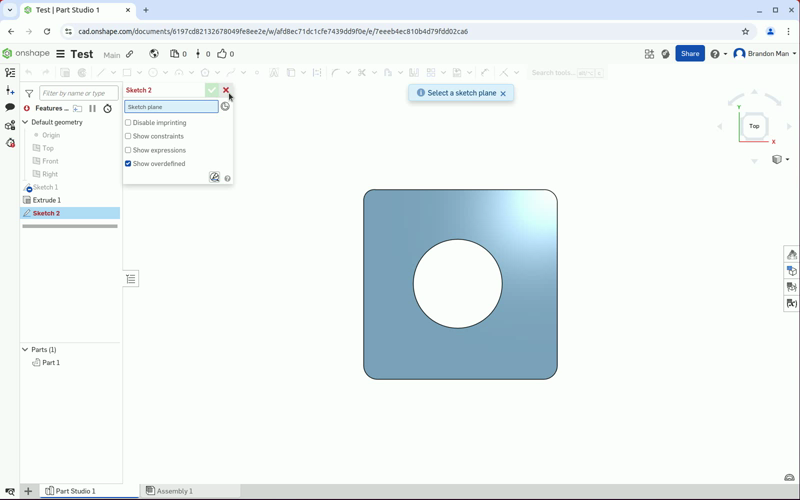
mouse_move(73, 150)
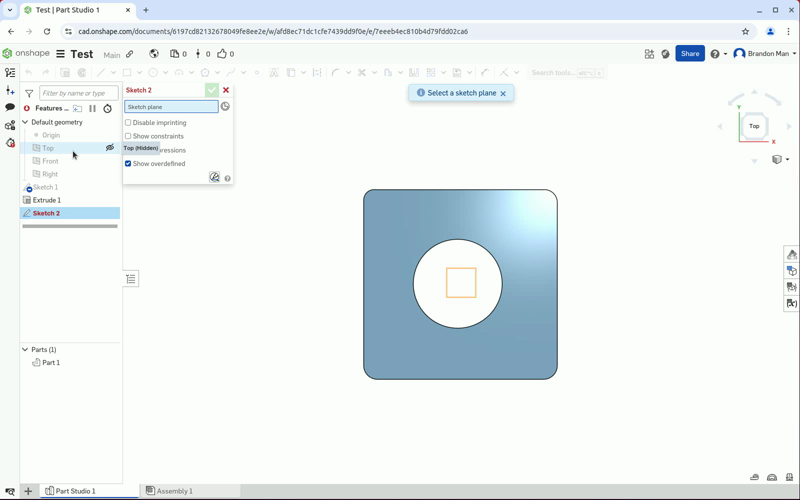
click(73, 150)
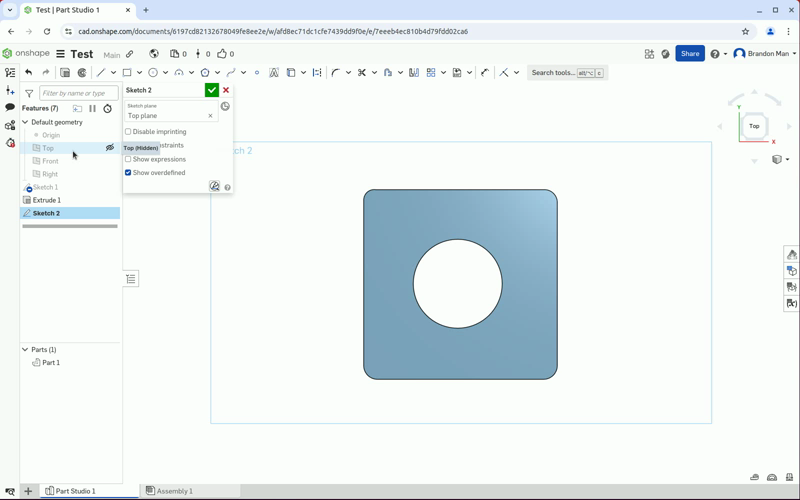
mouse_move(73, 352)
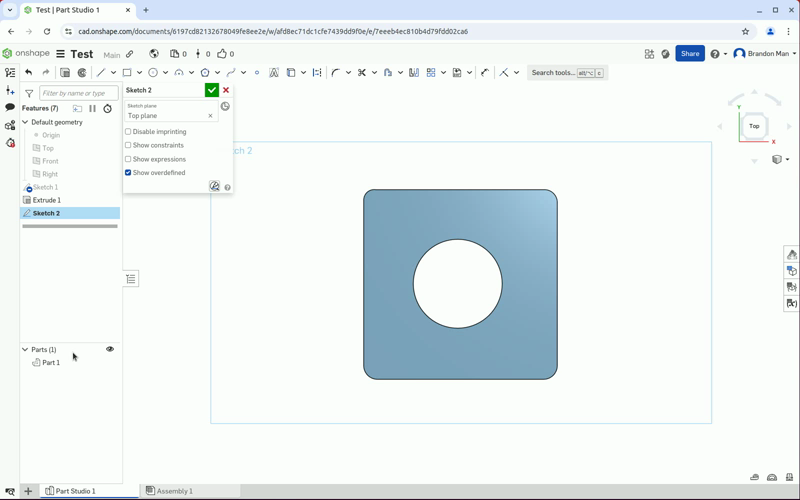
key(y)
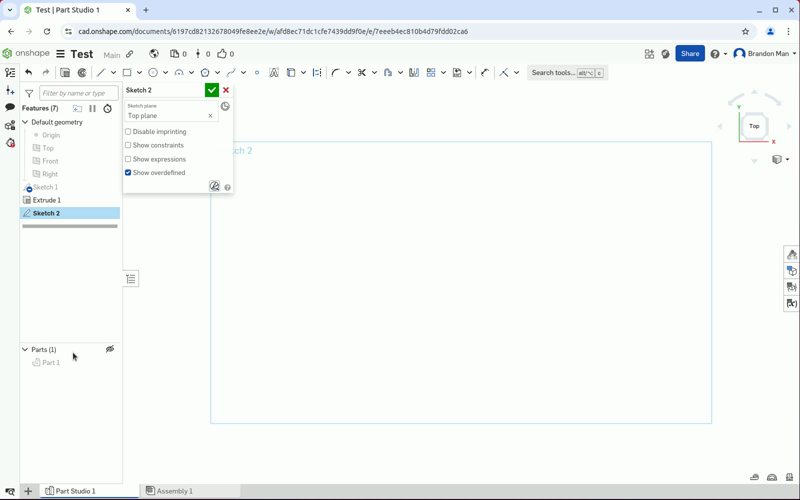
key(c)
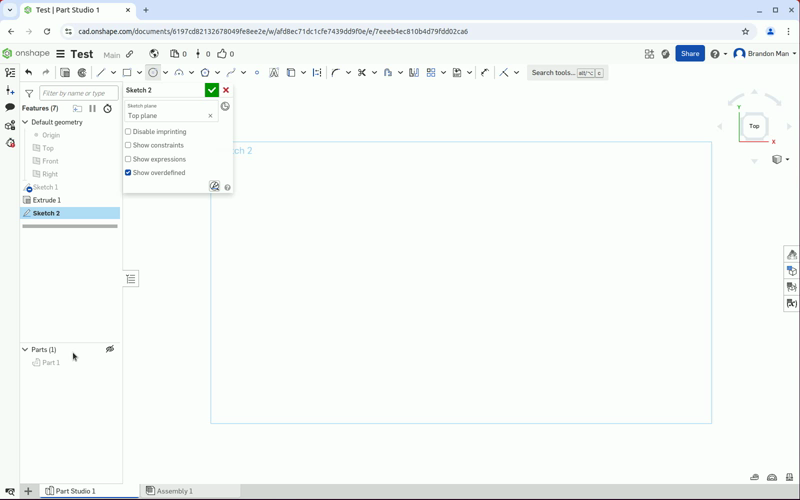
key_down(shift)
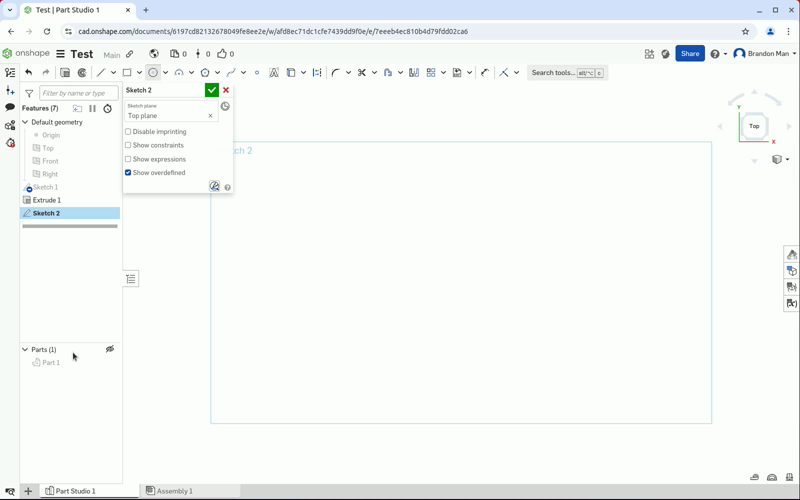
mouse_move(457, 282)
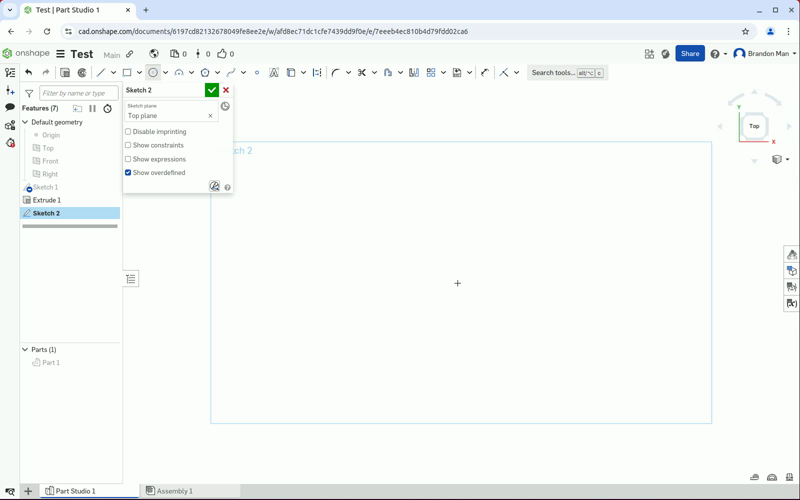
click(457, 282)
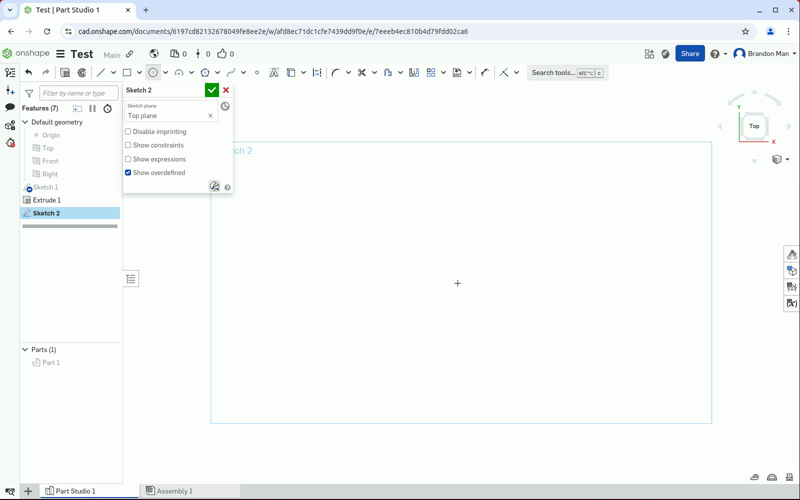
key_up(shift)
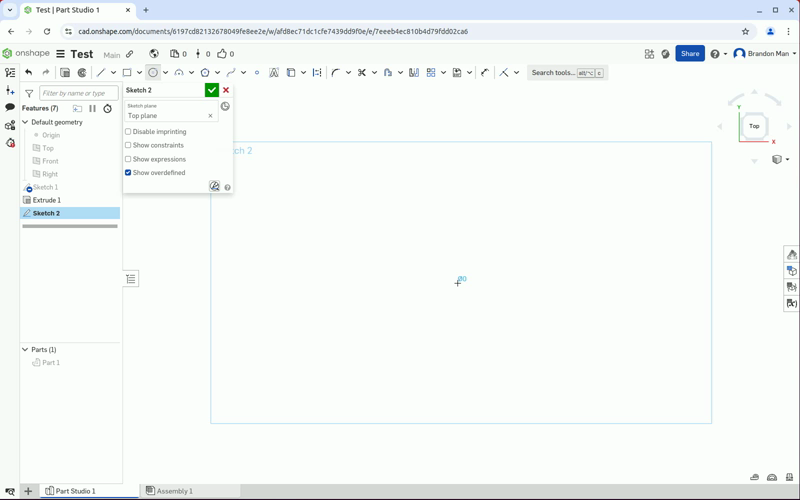
mouse_move(516, 282)
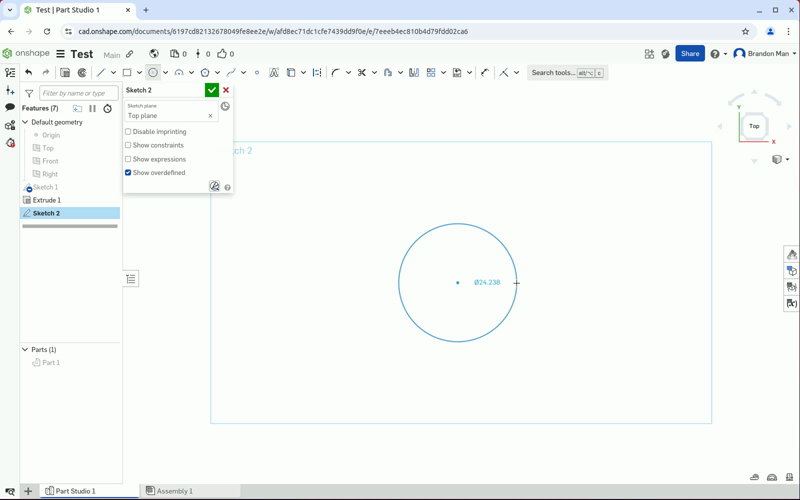
click(516, 282)
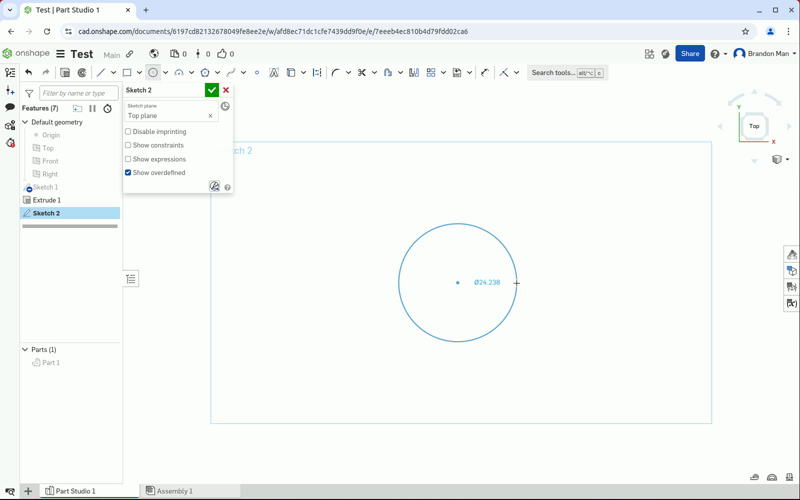
key(esc)
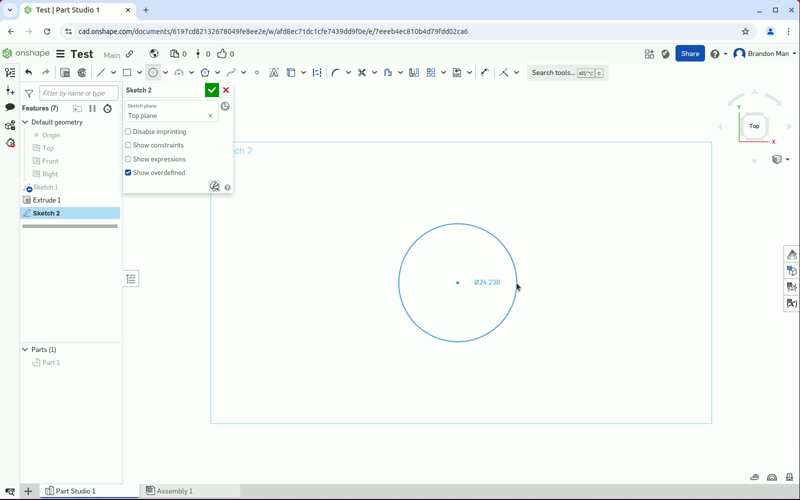
key(c)
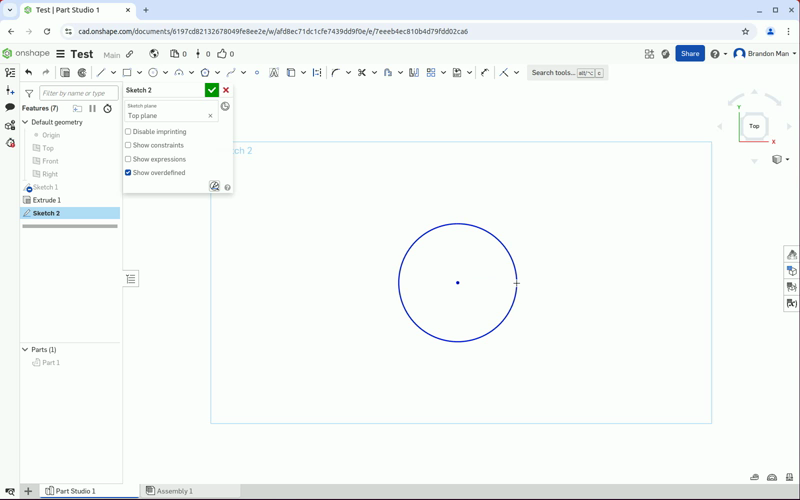
key_down(shift)
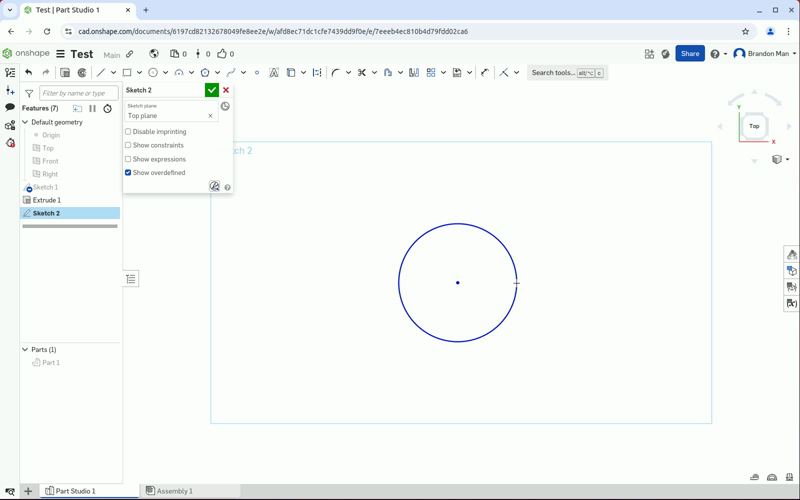
mouse_move(457, 282)
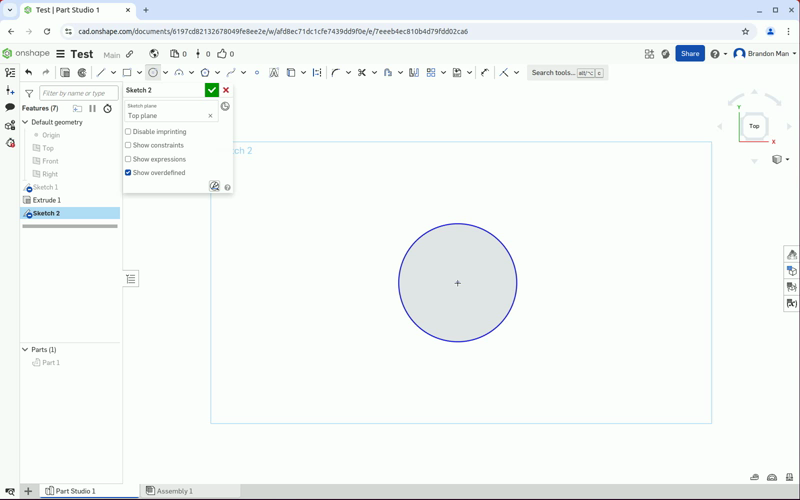
click(457, 282)
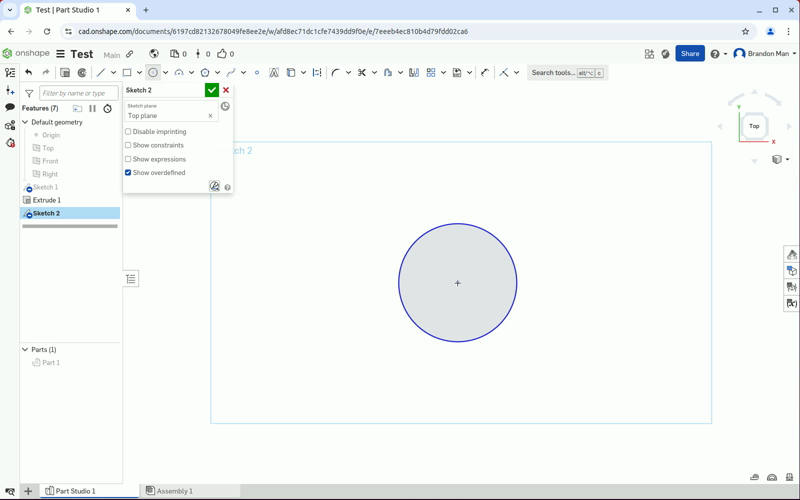
key_up(shift)
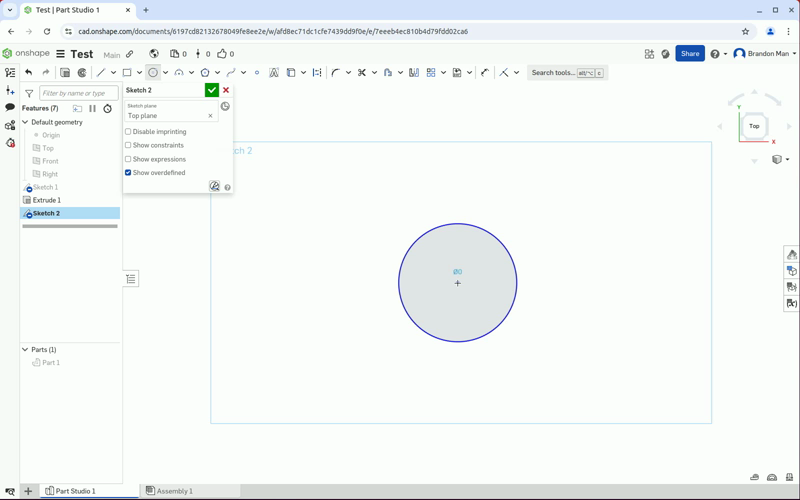
mouse_move(503, 282)
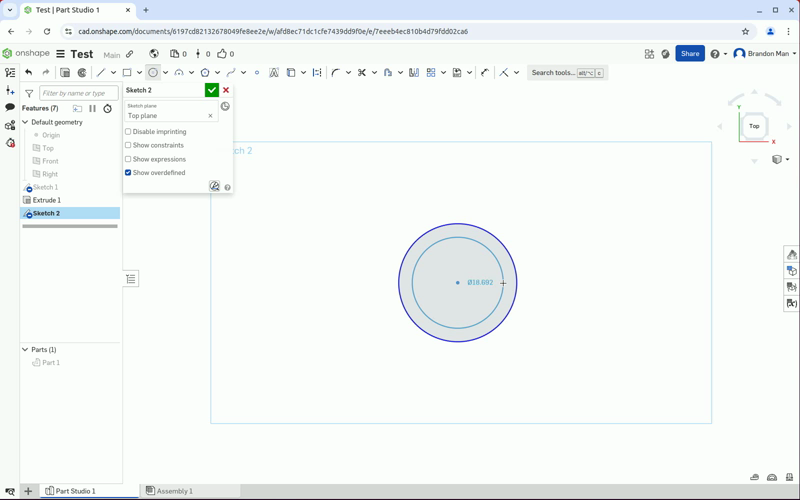
click(503, 282)
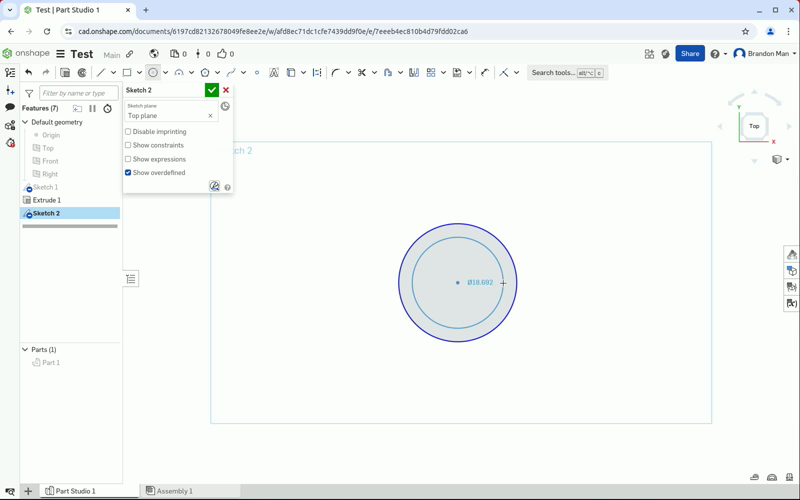
key(esc)
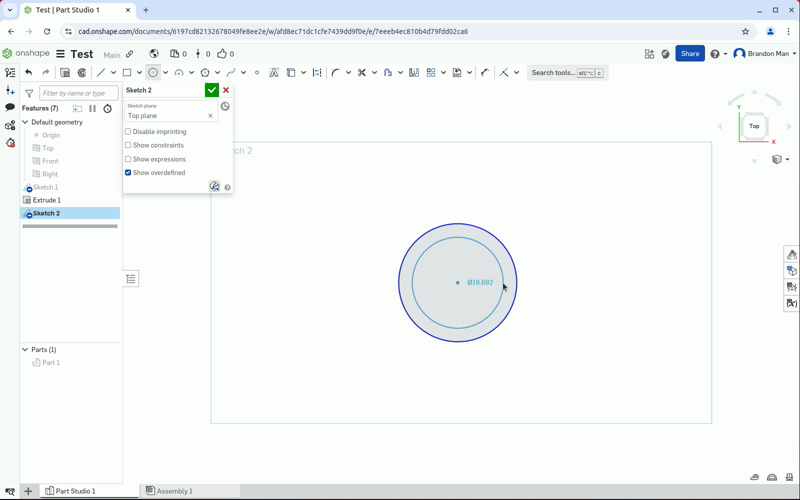
mouse_move(500, 253)
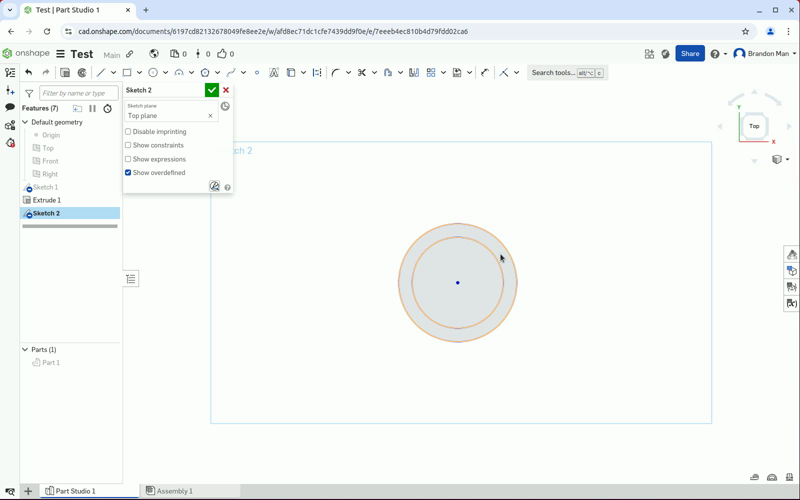
click(500, 253)
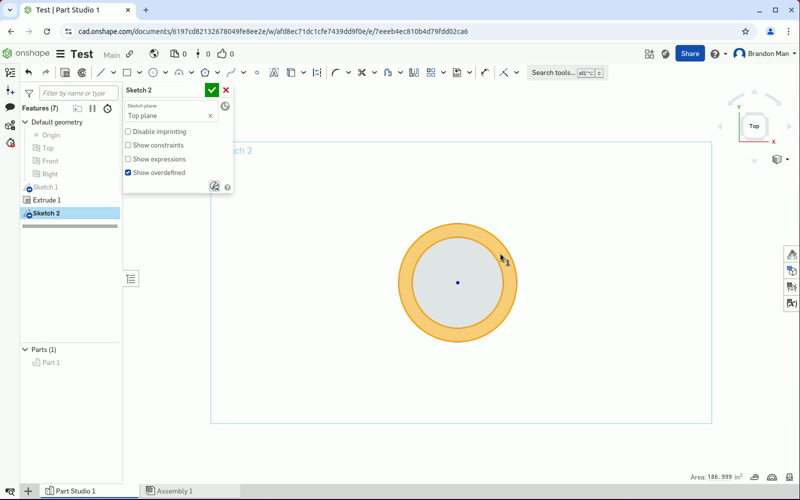
mouse_move(73, 352)
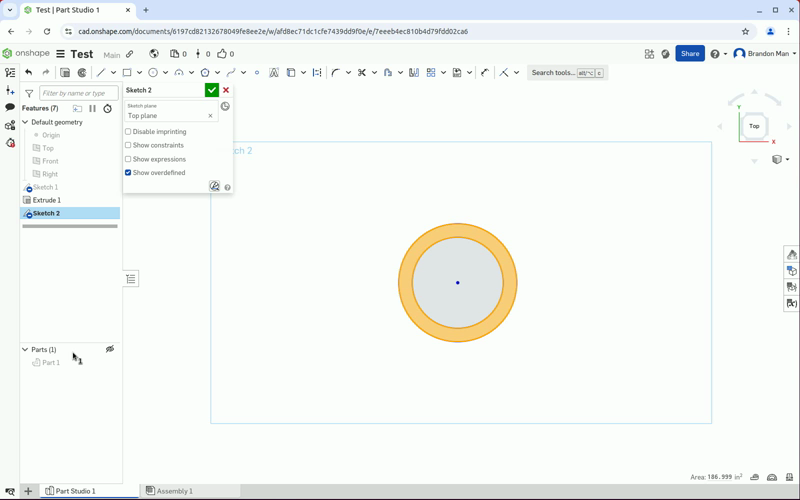
key(shift+y)
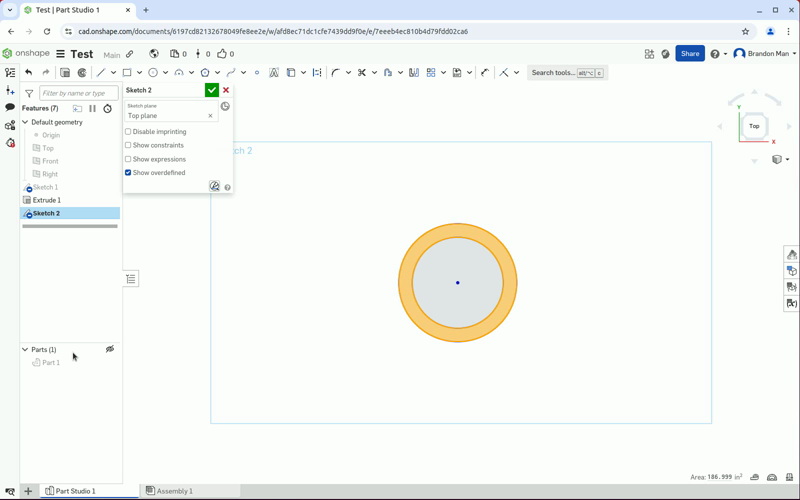
key(shift+e)
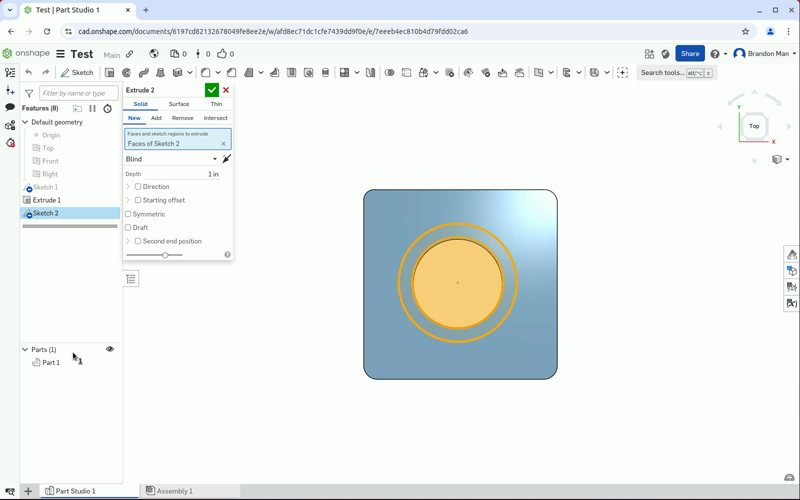
mouse_move(143, 106)
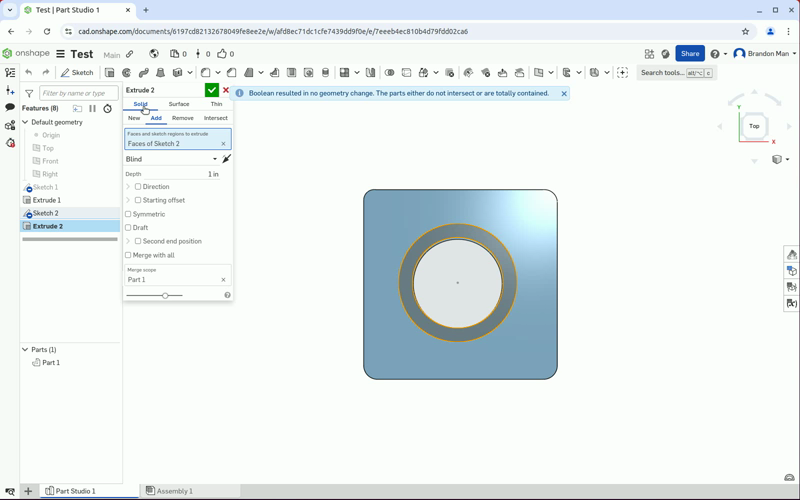
click(143, 106)
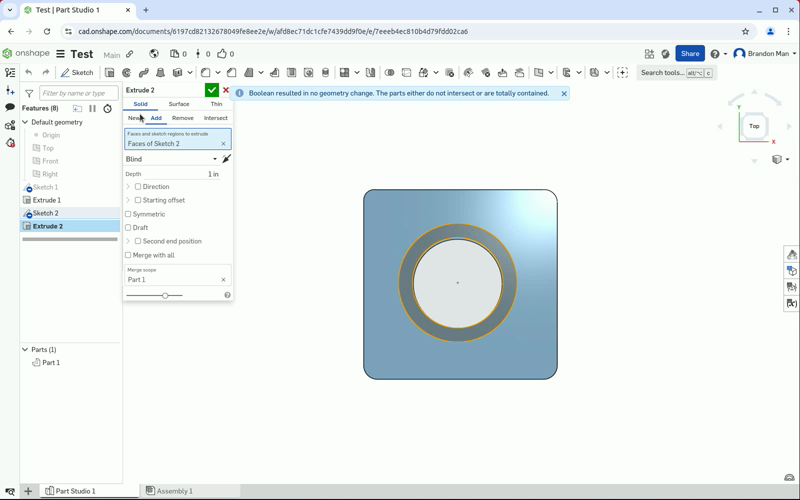
mouse_move(137, 120)
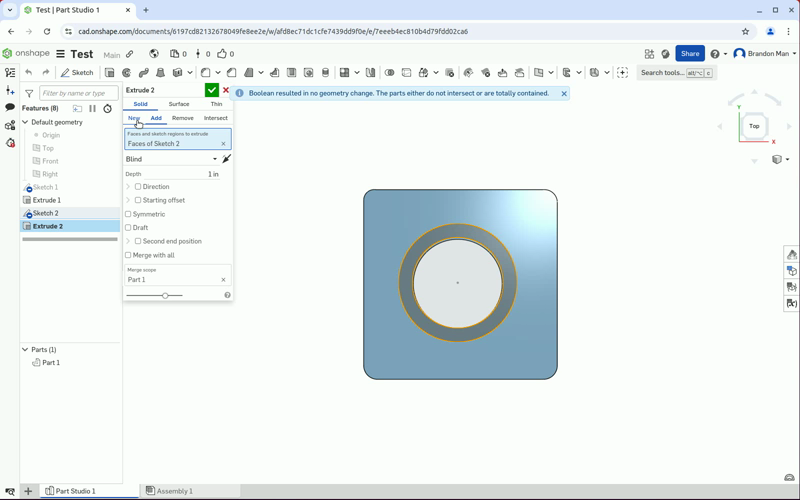
click(137, 120)
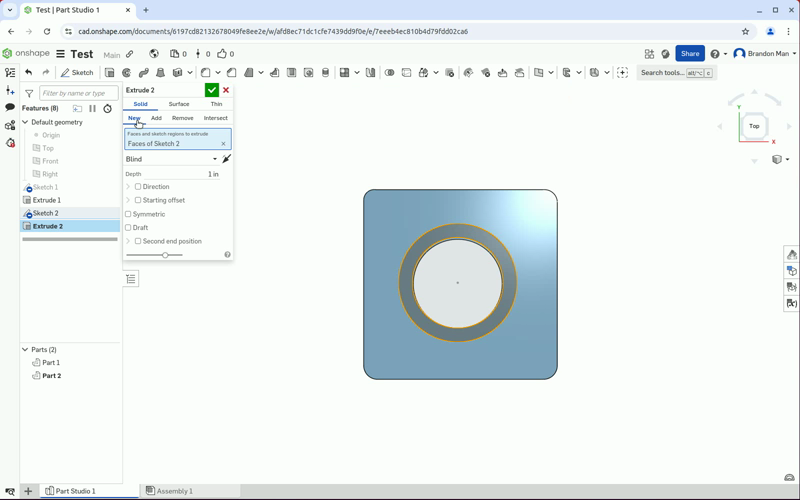
key(tab, 4)
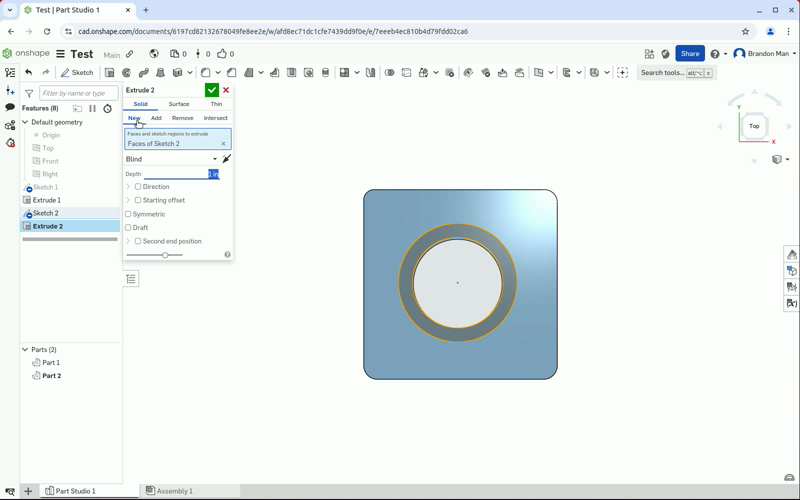
text(-23.108)
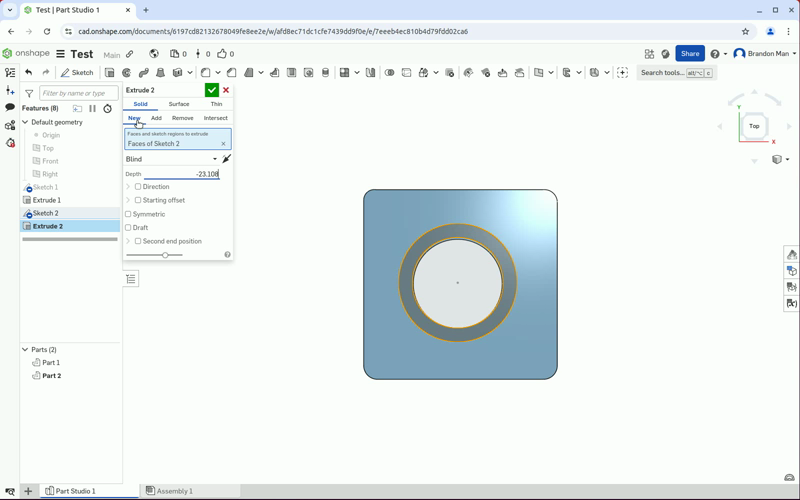
key(enter)
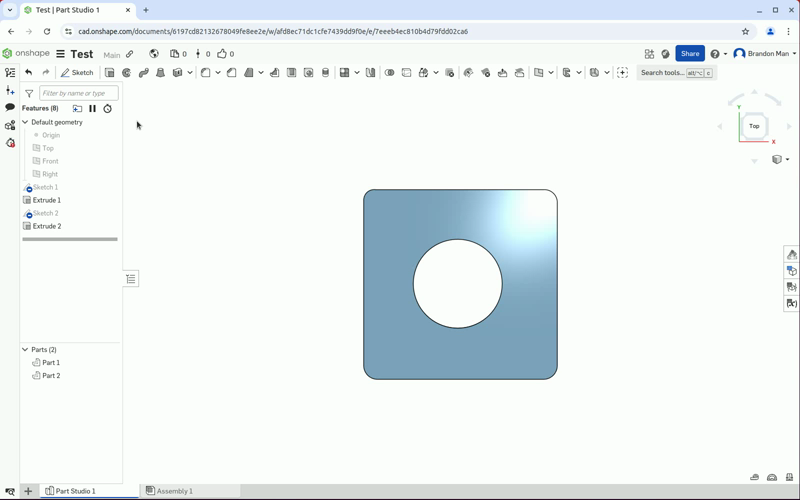
key(shift+h)
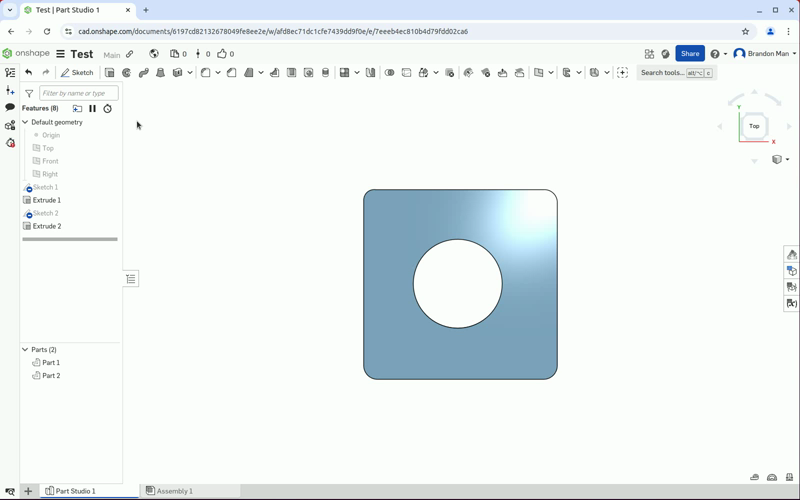
key(shift+h)
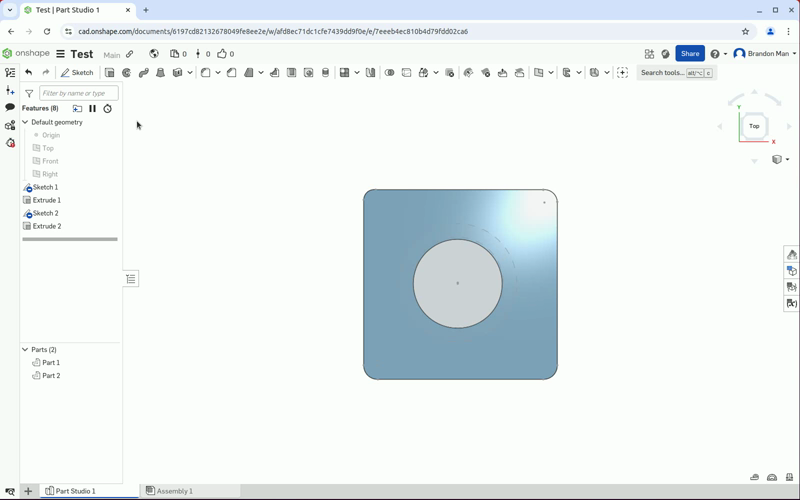
key(shift+7)
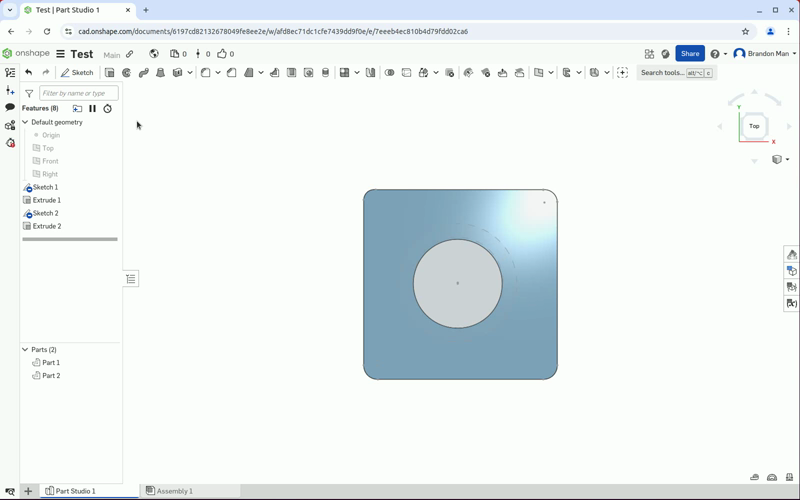
key(up, 3)
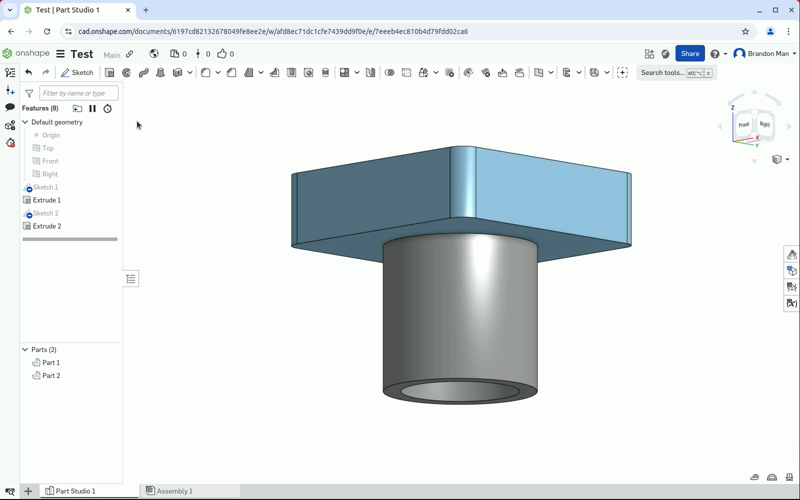
key(left, 3)
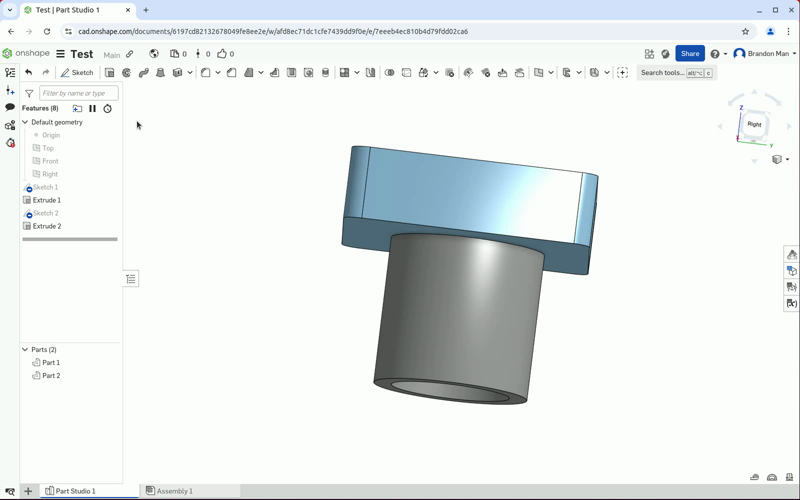
key(right, 3)
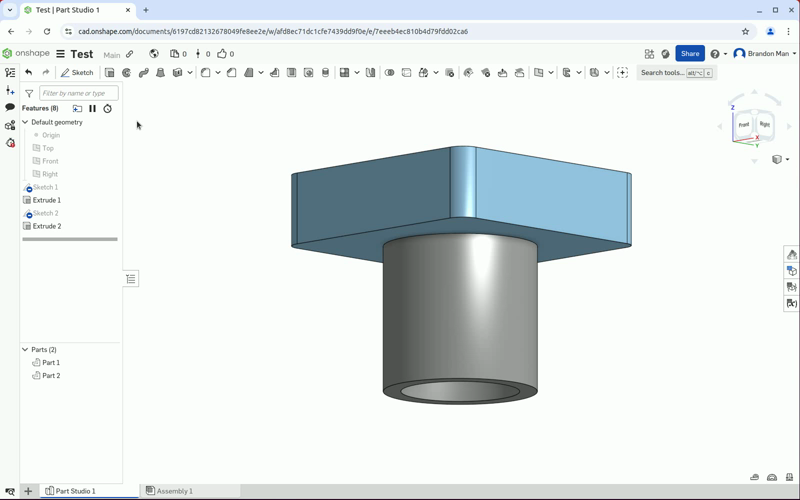
key(down, 3)
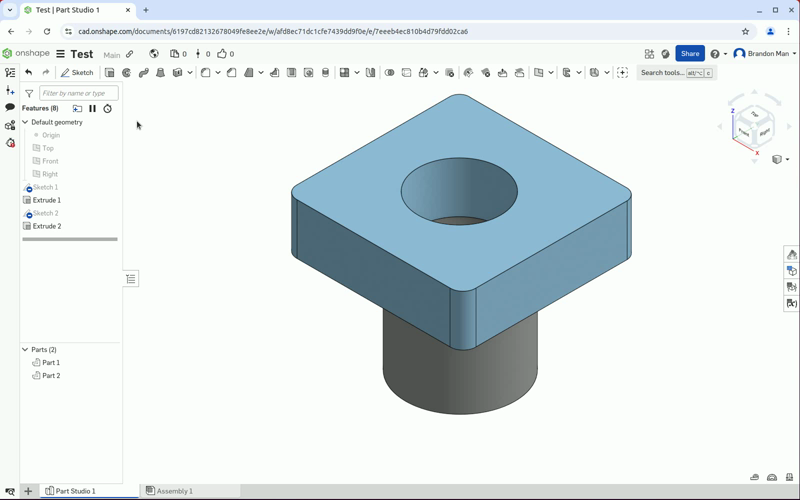
mouse_move(73, 189)
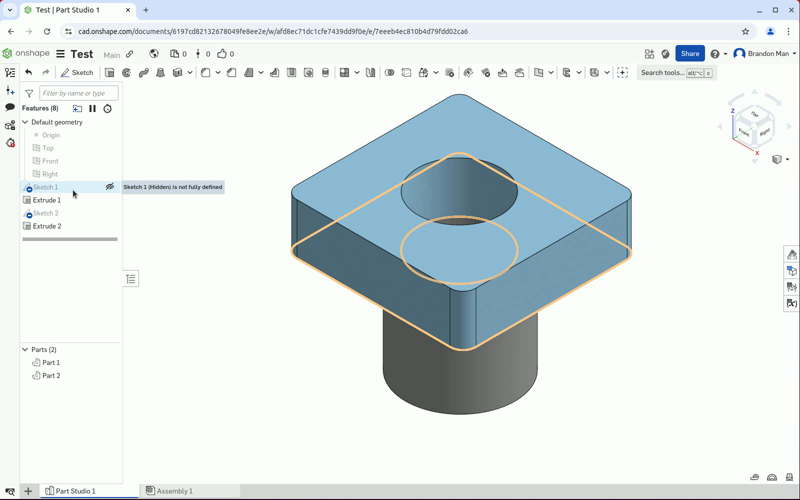
click(73, 189)